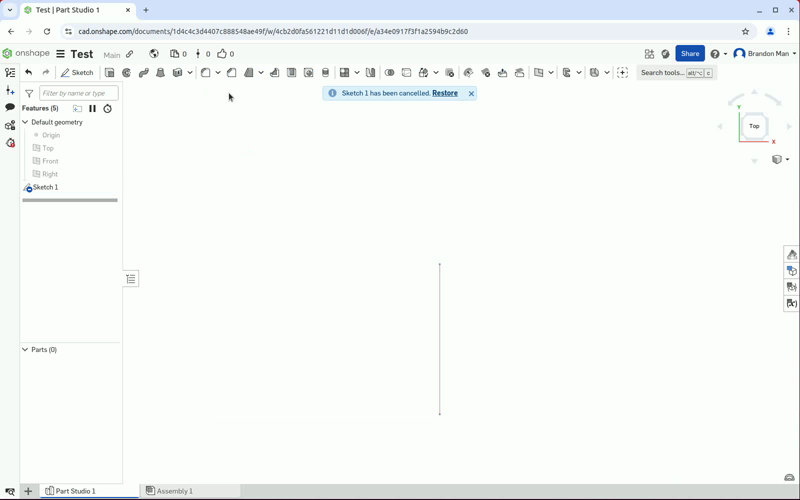
key(shift+h)
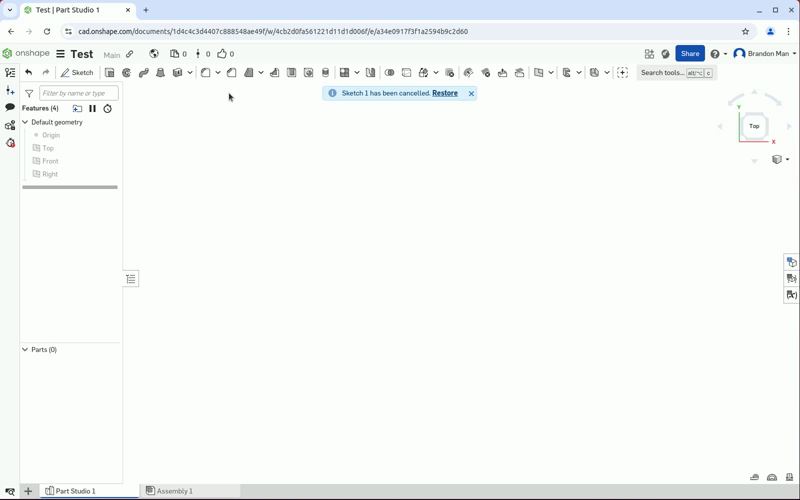
mouse_move(73, 352)
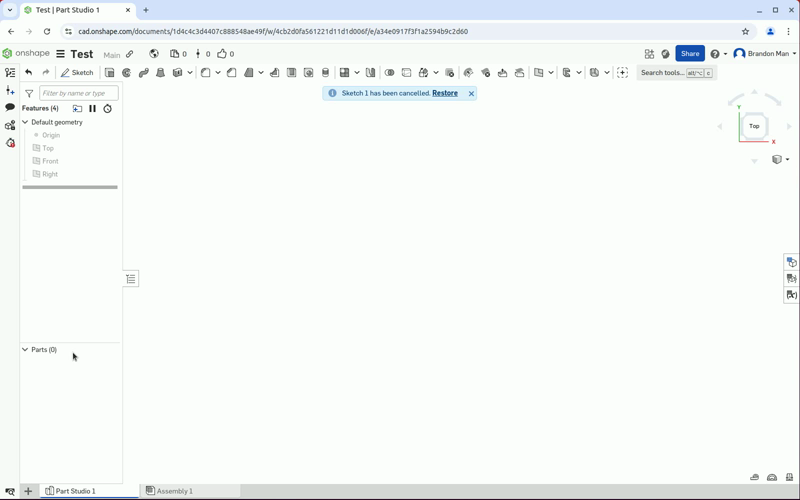
key(y)
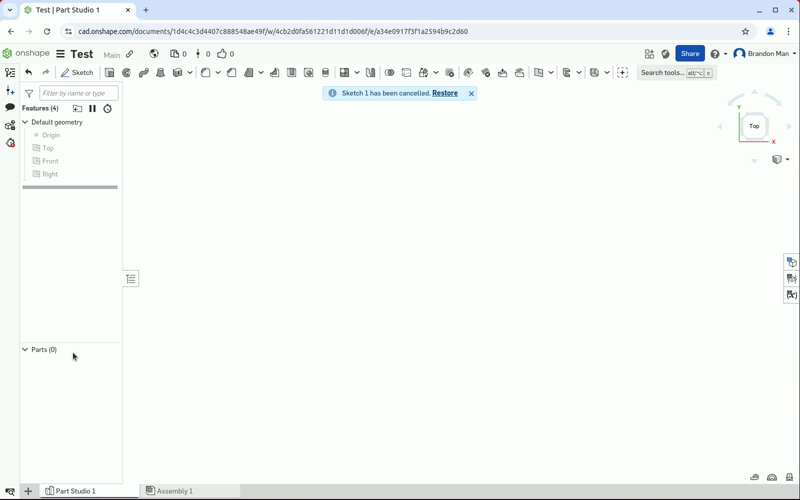
key(shift+p)
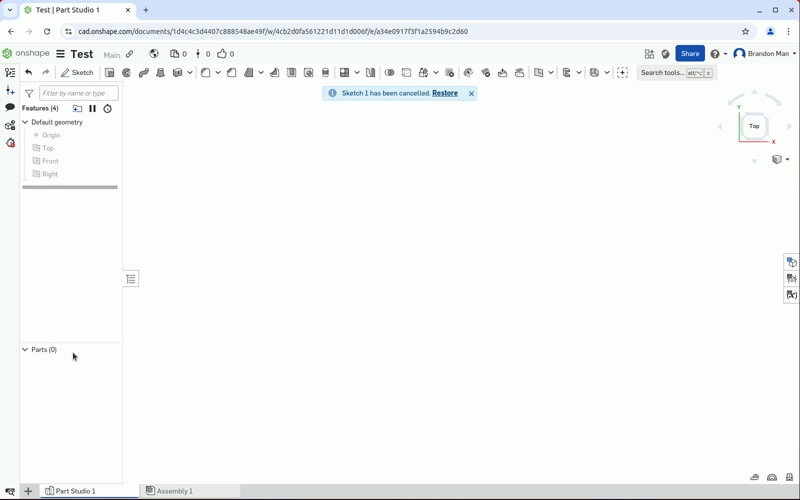
key(space)
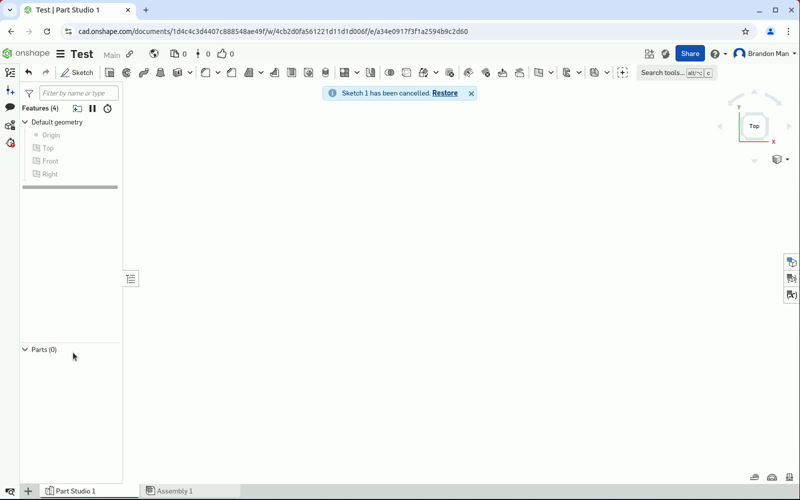
key_down(shift)
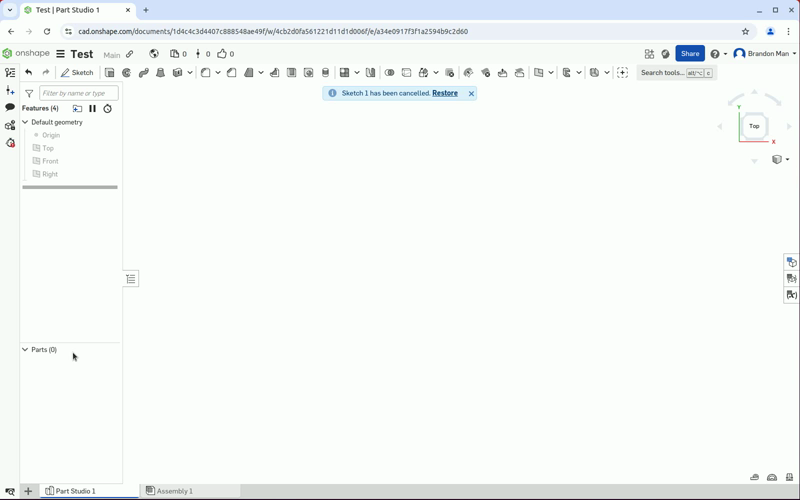
key(up)
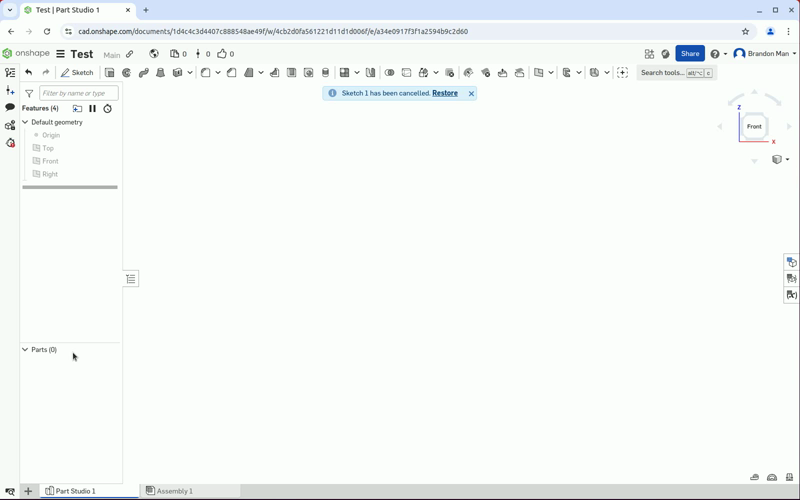
key_up(shift)
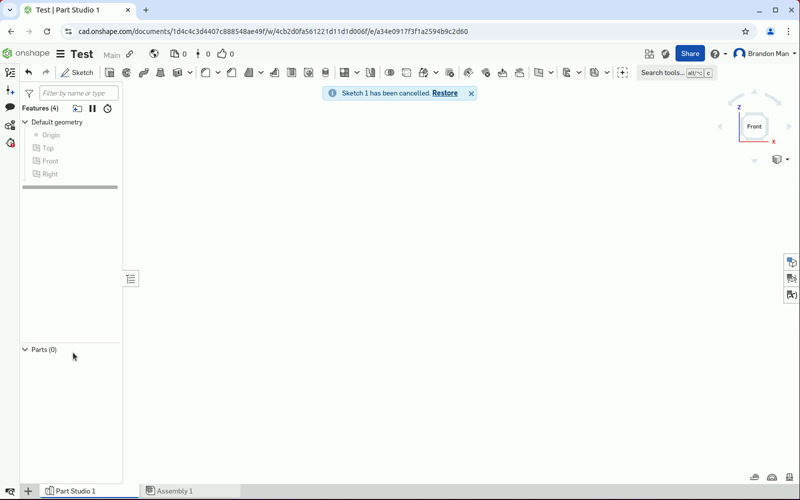
mouse_move(73, 352)
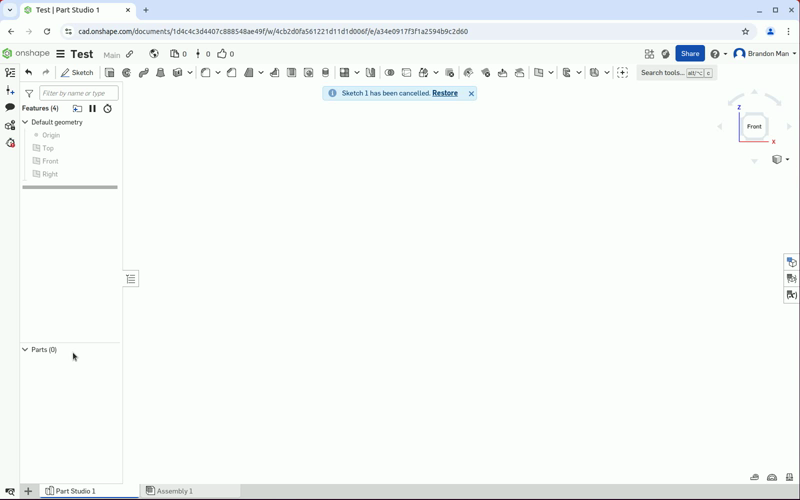
key(shift+y)
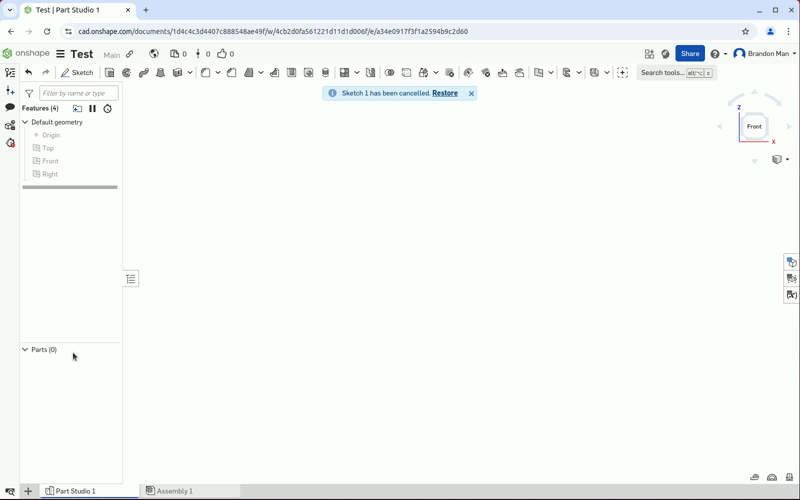
key(shift+s)
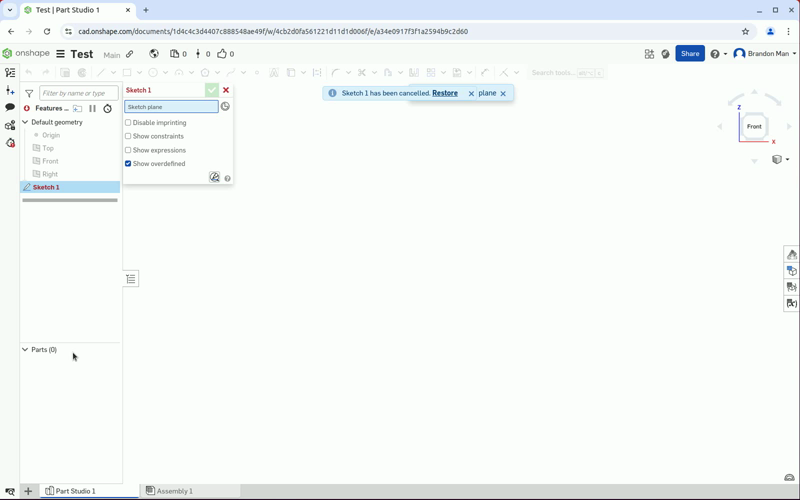
mouse_move(73, 163)
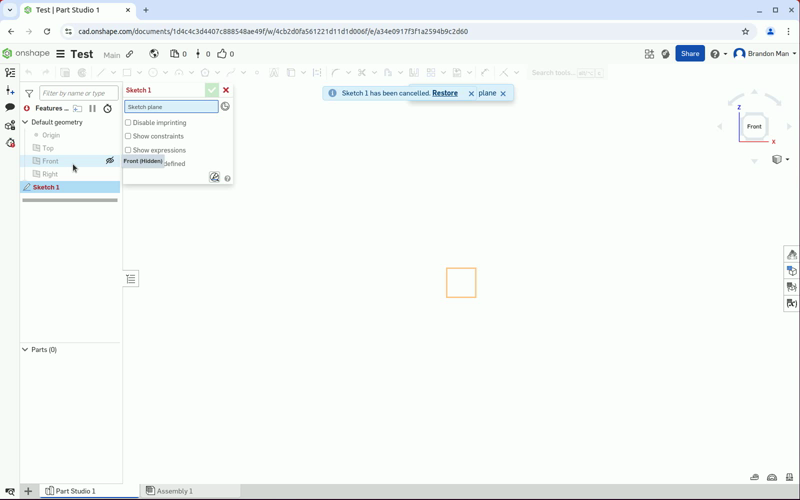
click(73, 163)
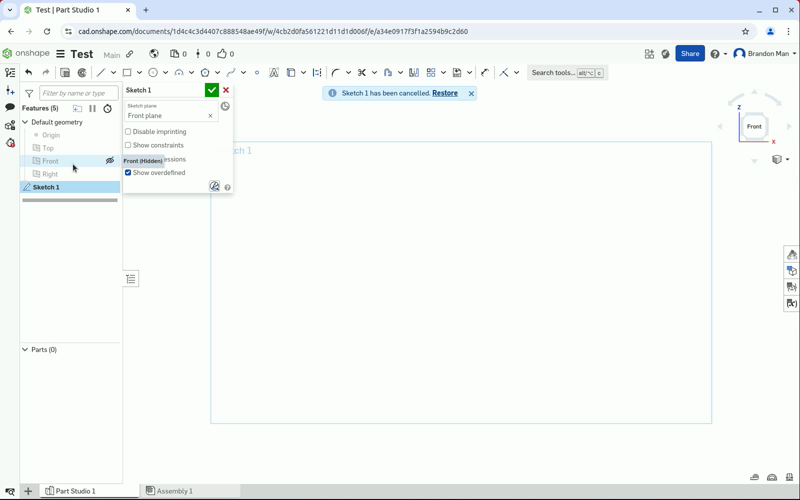
mouse_move(73, 352)
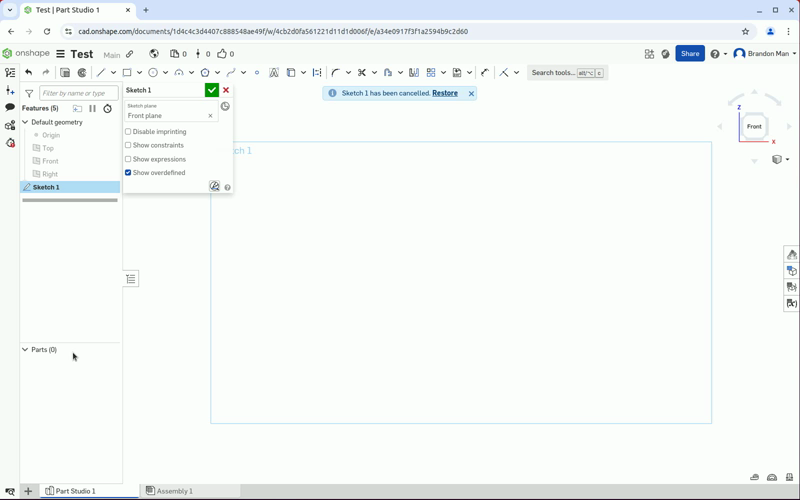
key(y)
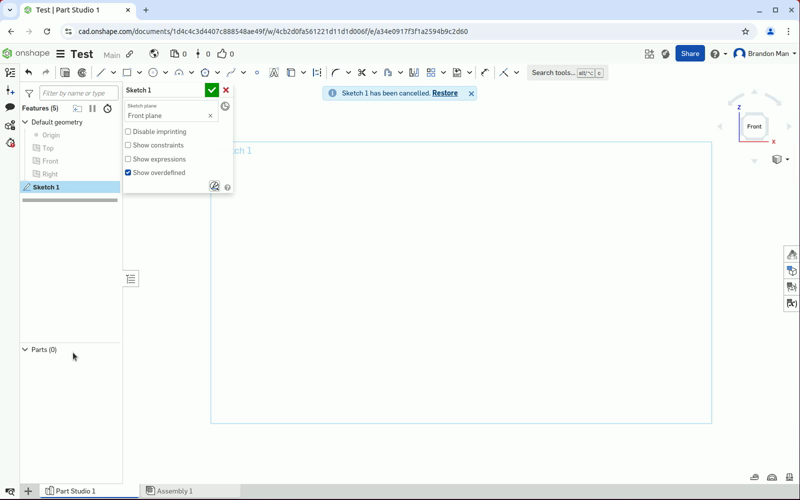
key(l)
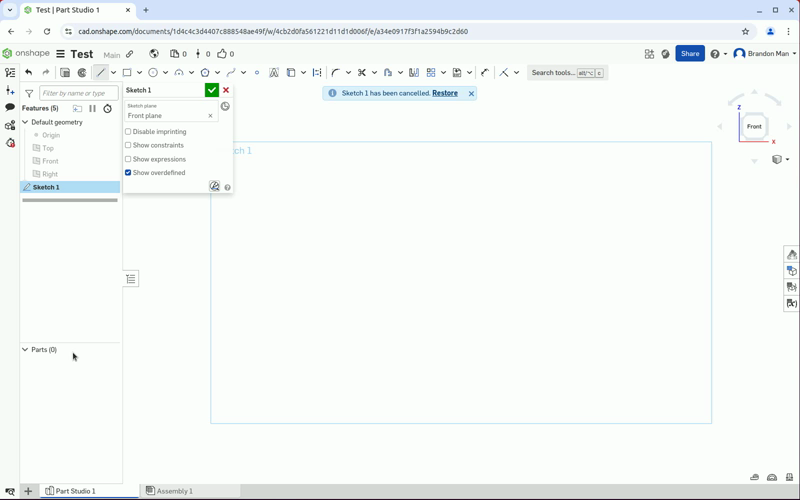
key_down(shift)
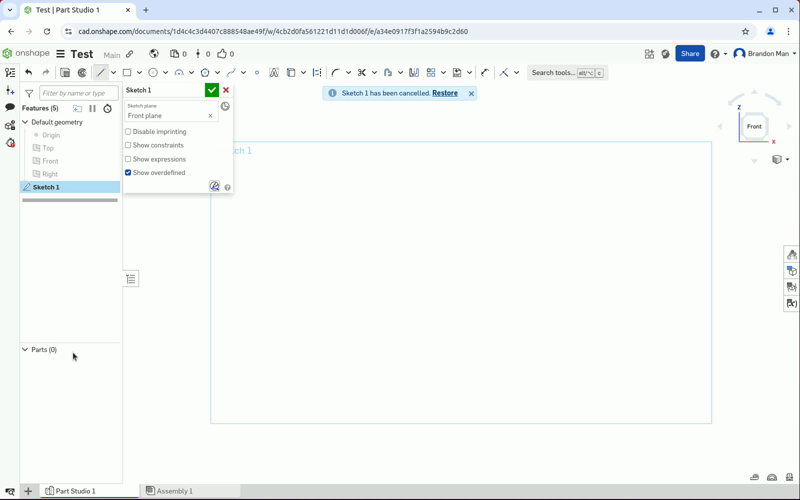
mouse_move(377, 223)
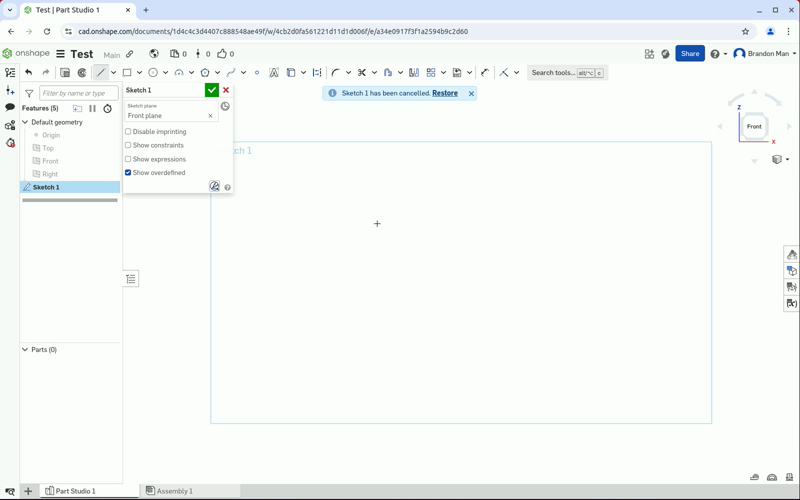
click(377, 223)
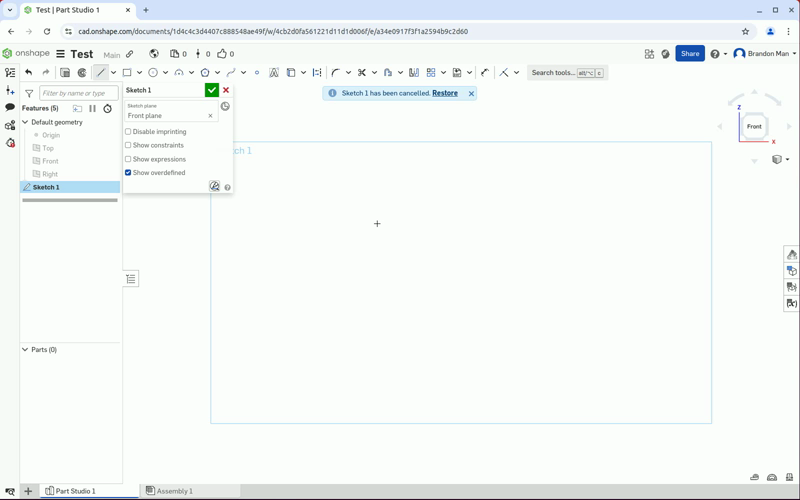
key_up(shift)
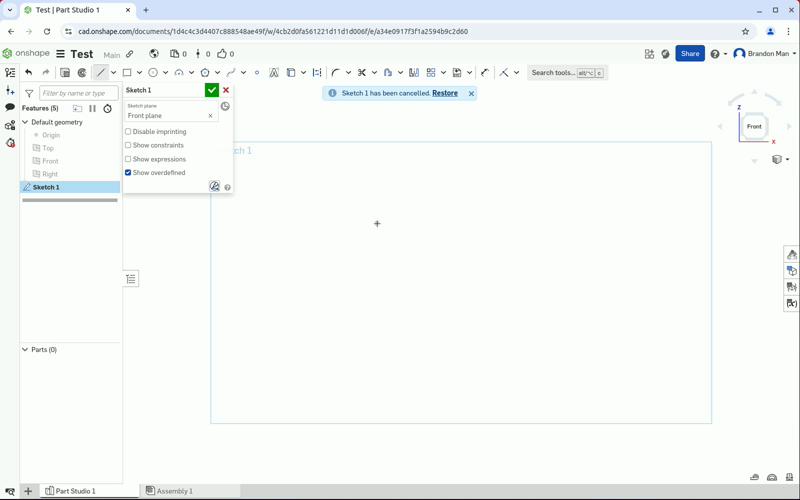
key_down(shift)
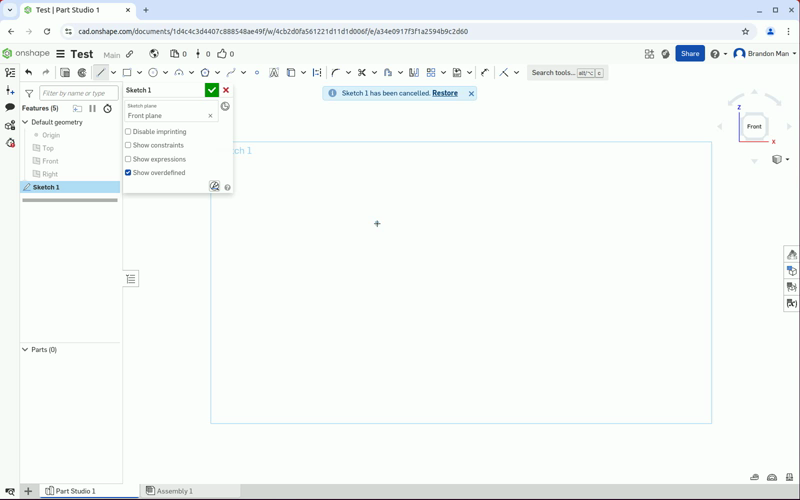
mouse_move(407, 223)
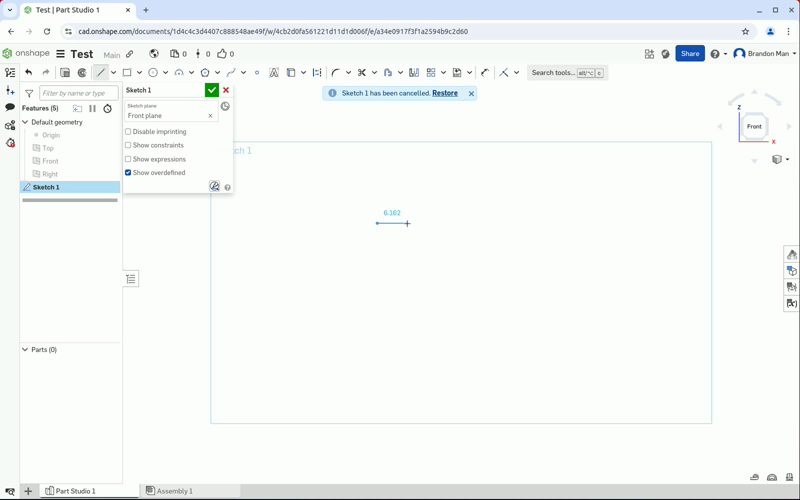
mouse_move(430, 223)
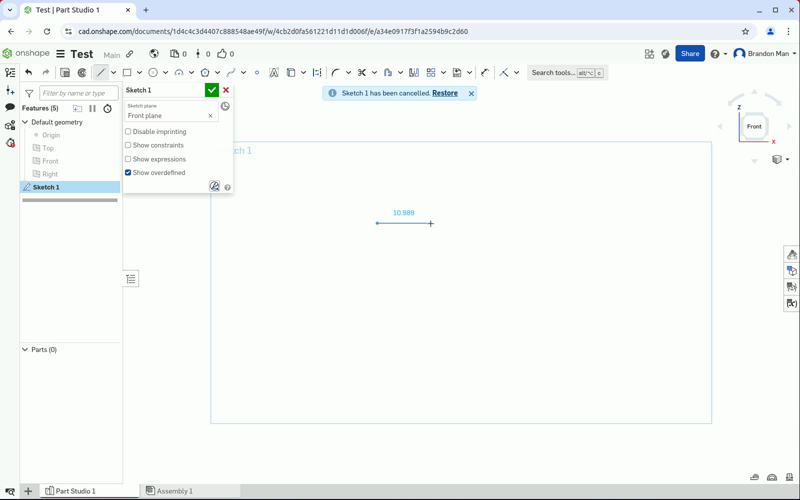
click(430, 223)
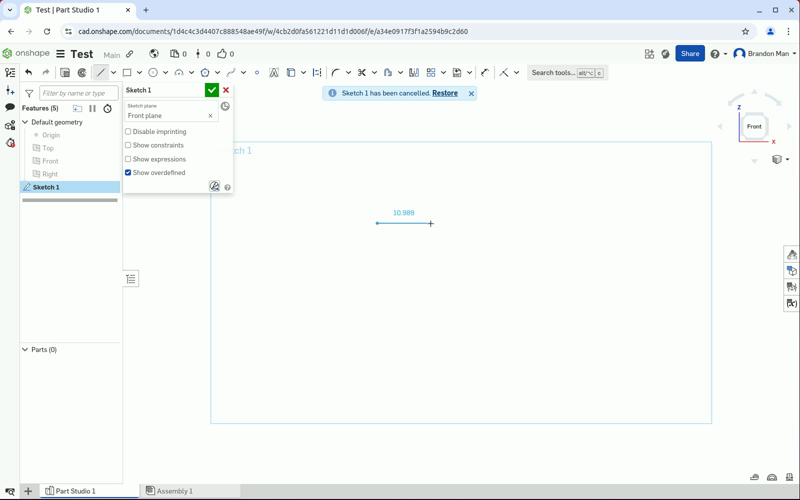
key_up(shift)
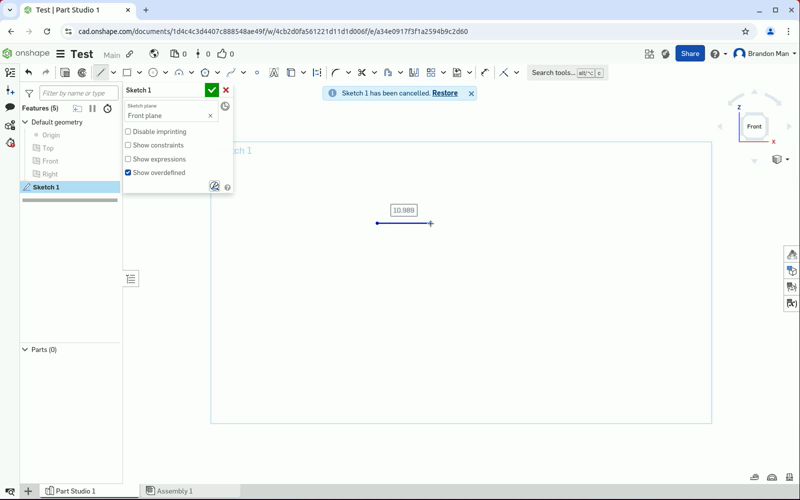
key_down(shift)
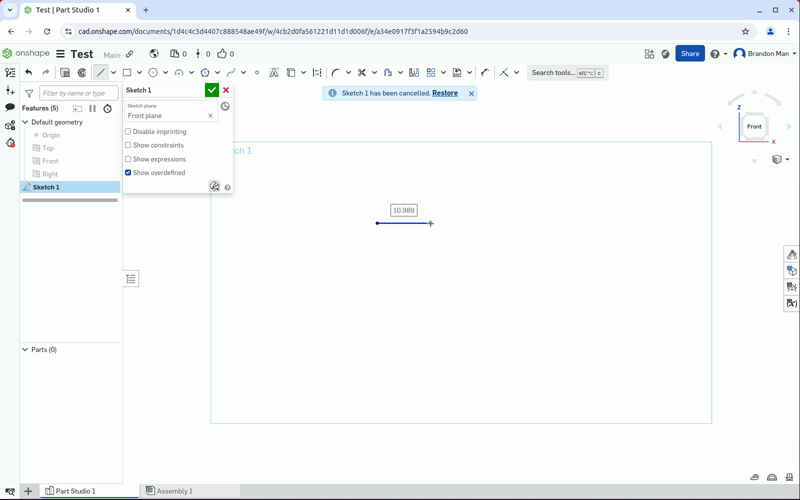
mouse_move(460, 223)
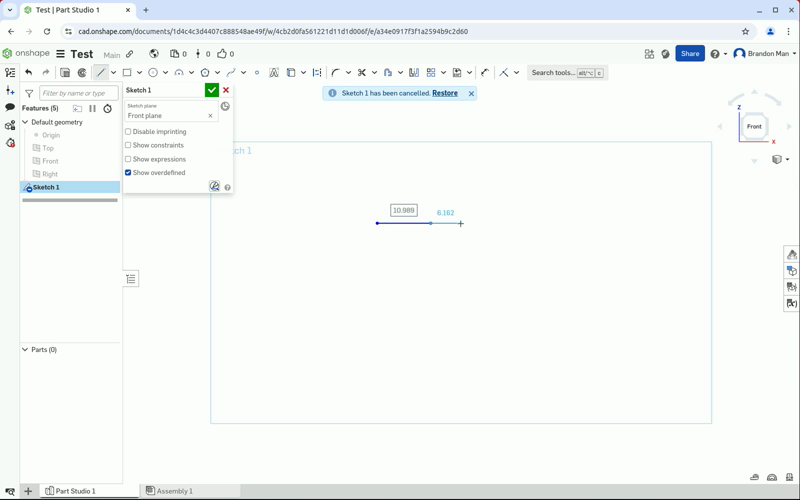
mouse_move(430, 169)
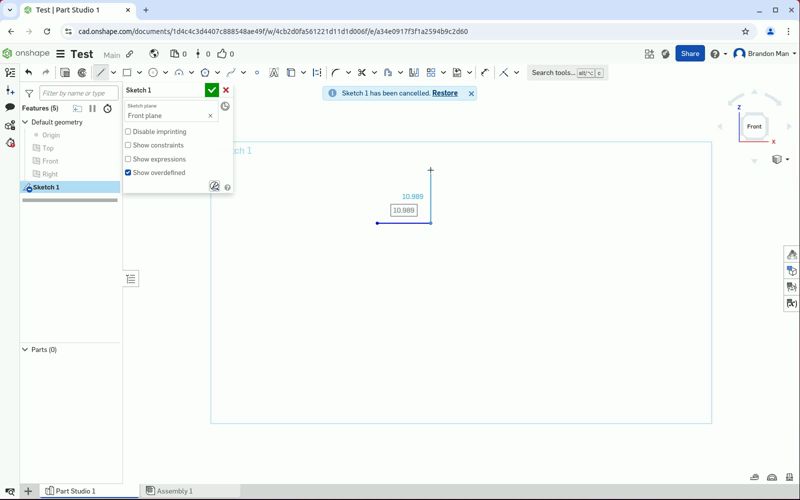
click(430, 169)
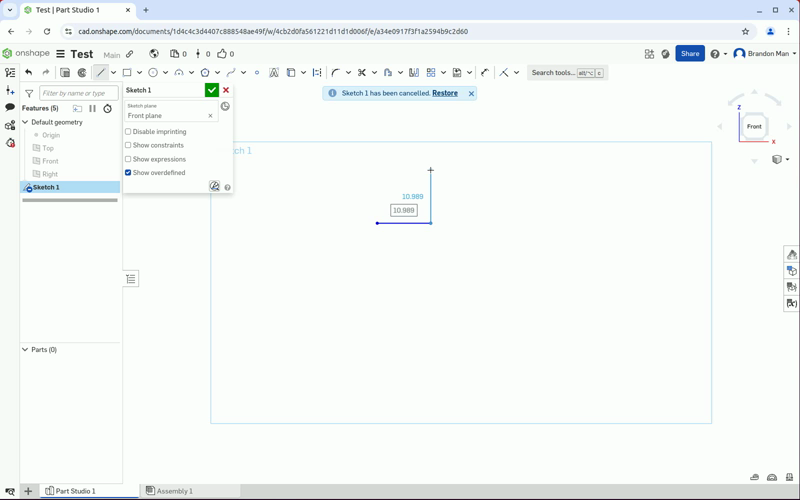
key_up(shift)
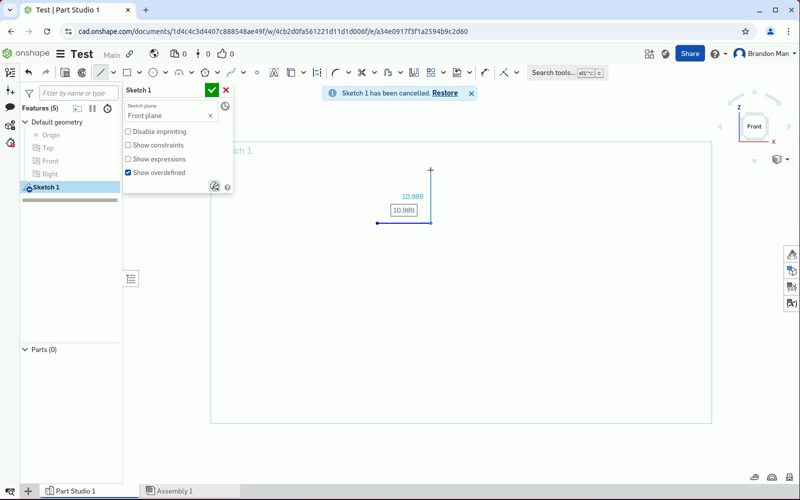
key_down(shift)
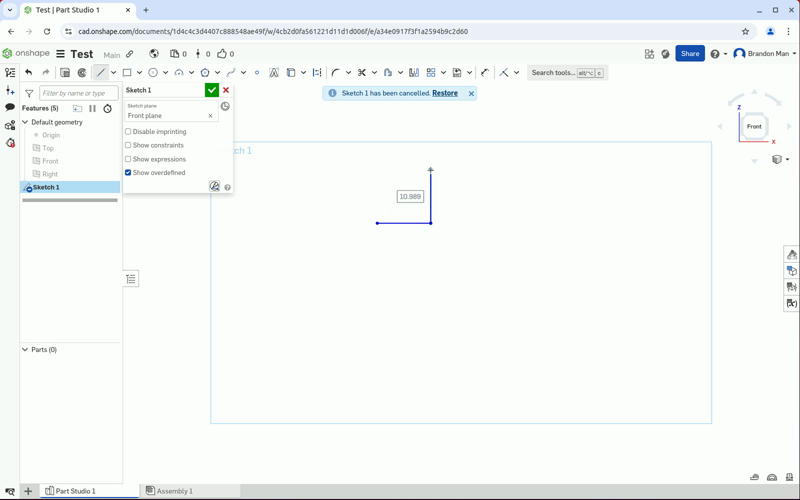
mouse_move(460, 169)
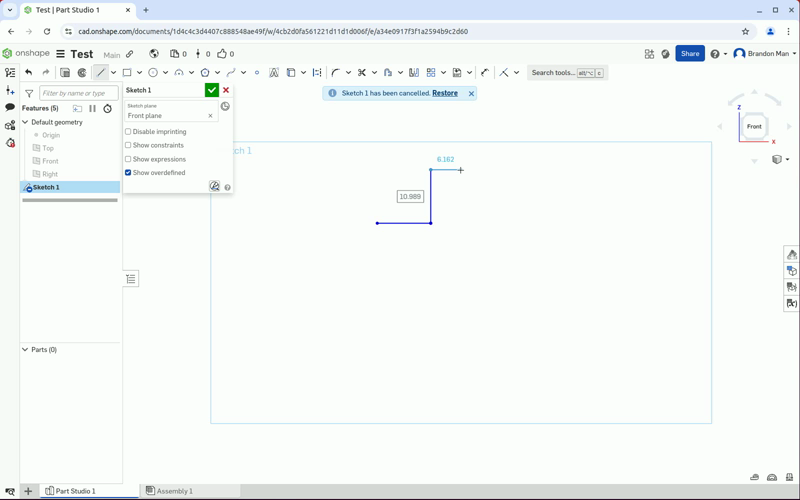
mouse_move(377, 169)
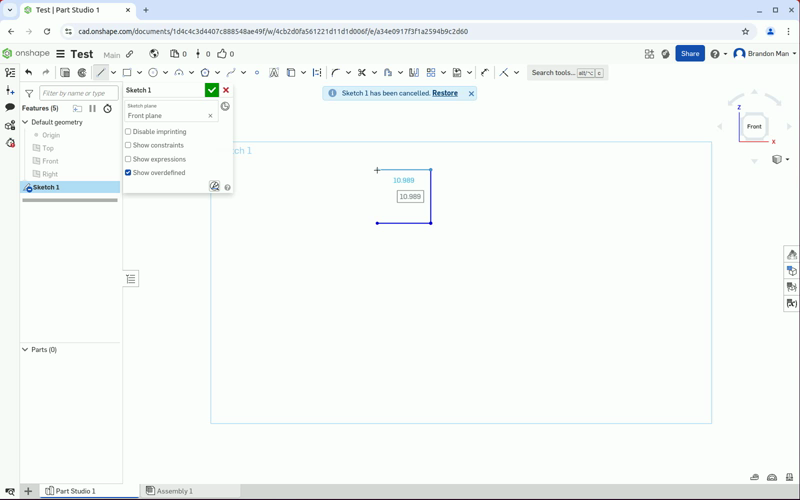
click(377, 169)
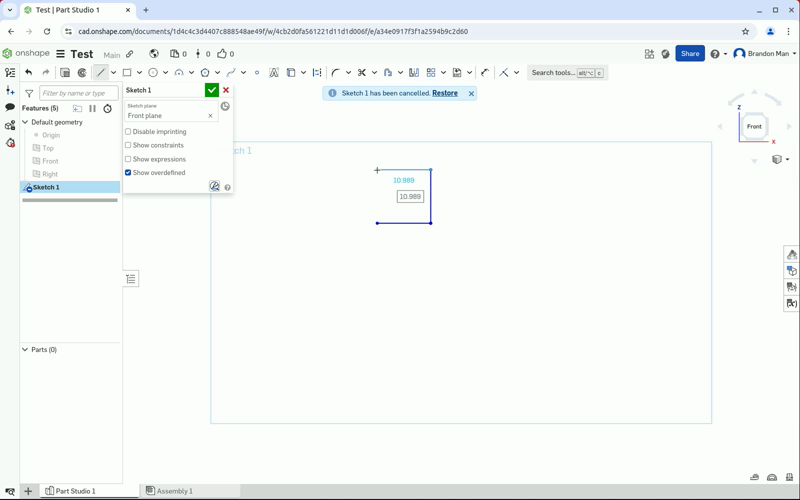
key_up(shift)
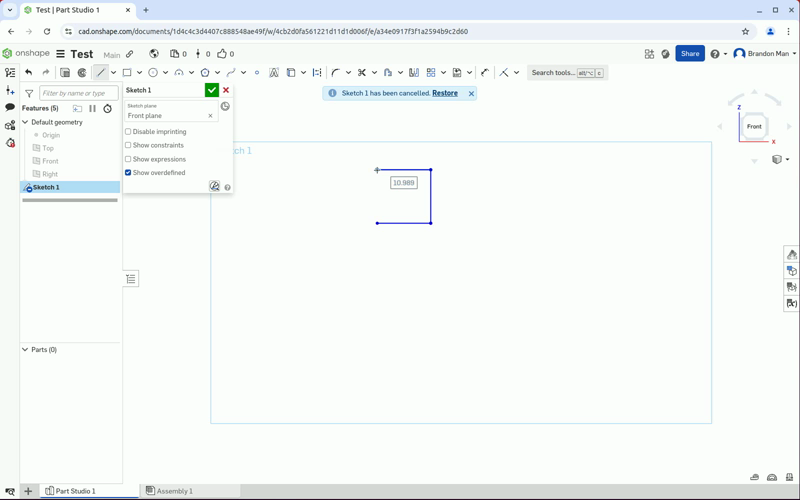
mouse_move(407, 169)
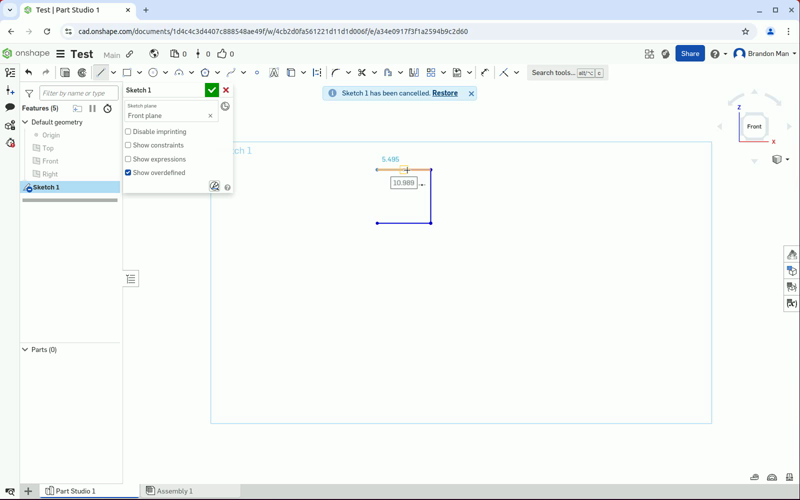
key_down(shift)
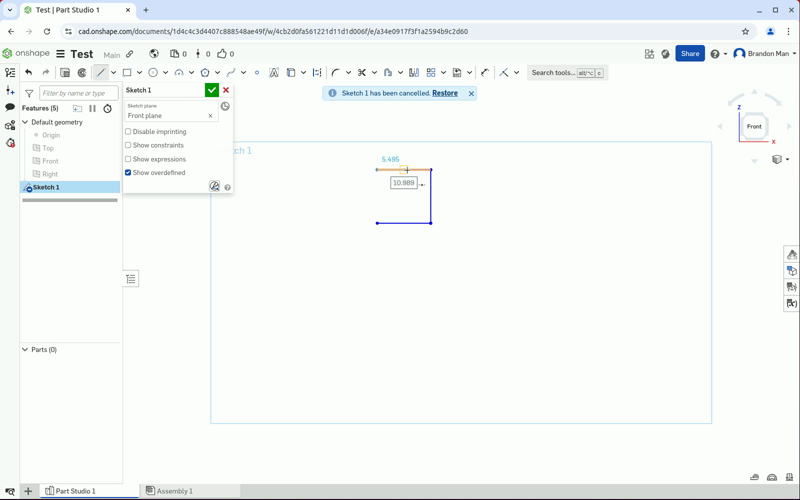
mouse_move(377, 223)
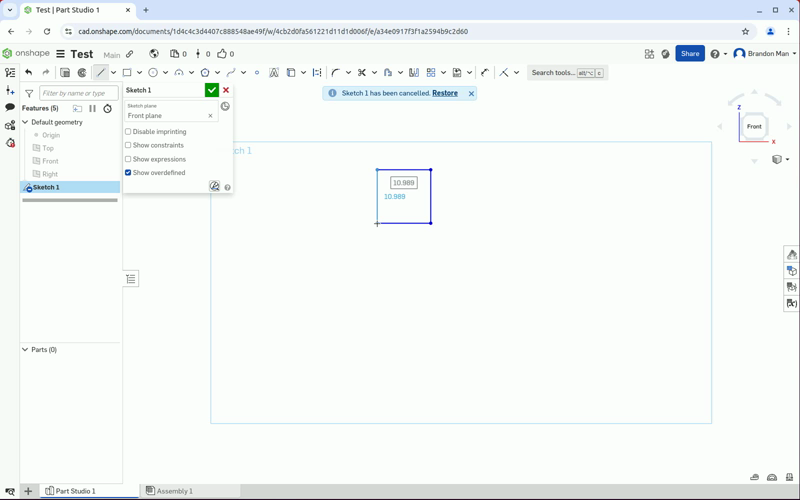
key_up(shift)
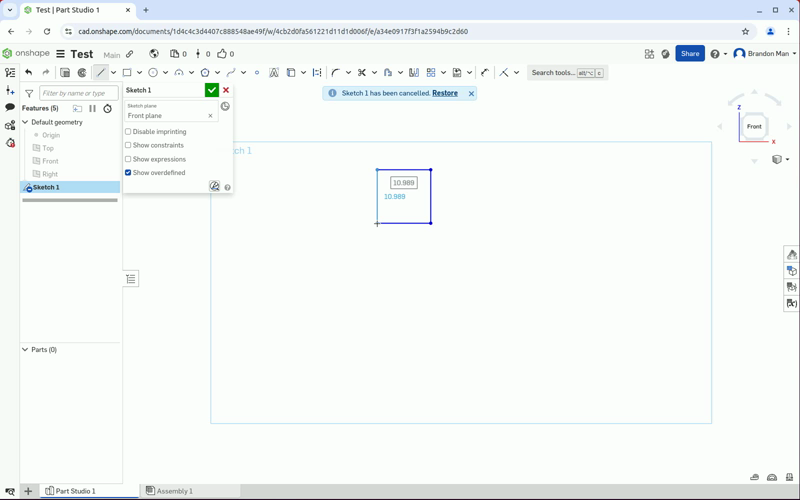
click(377, 223)
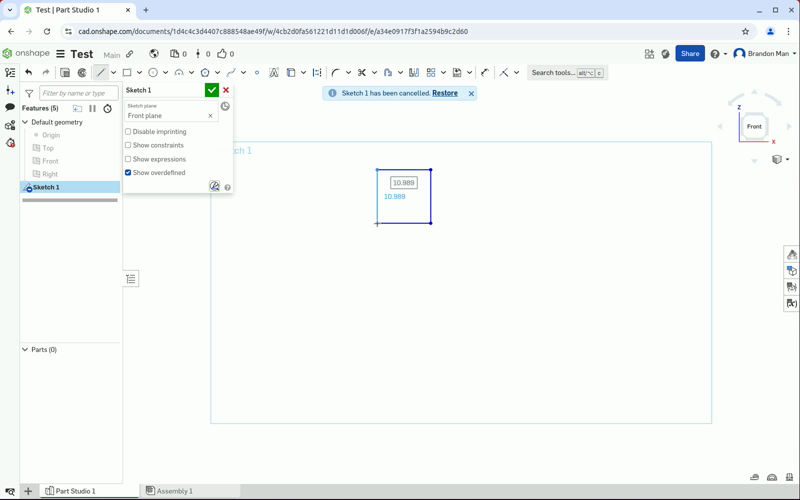
key(esc)
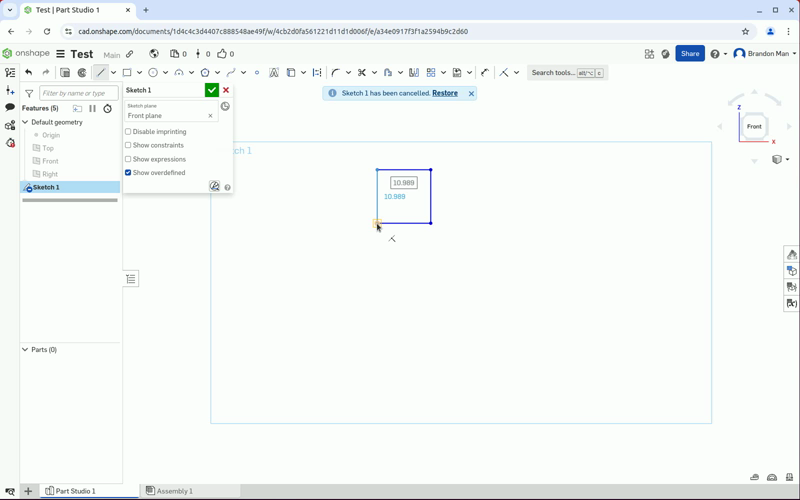
mouse_move(406, 171)
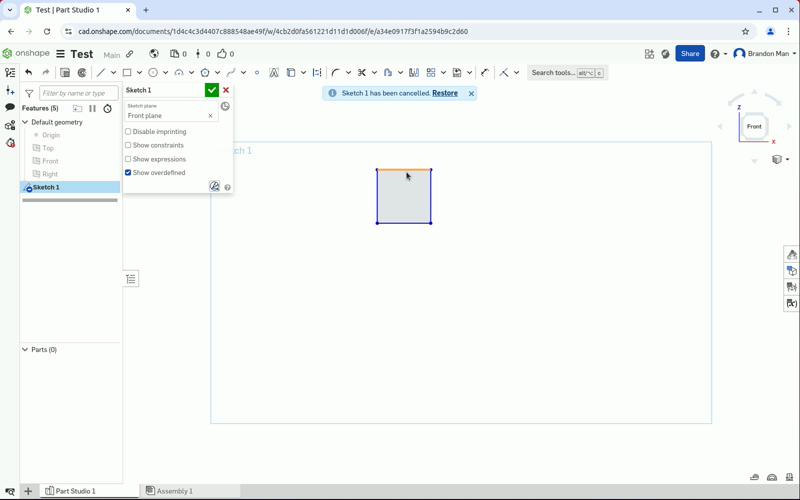
click(406, 171)
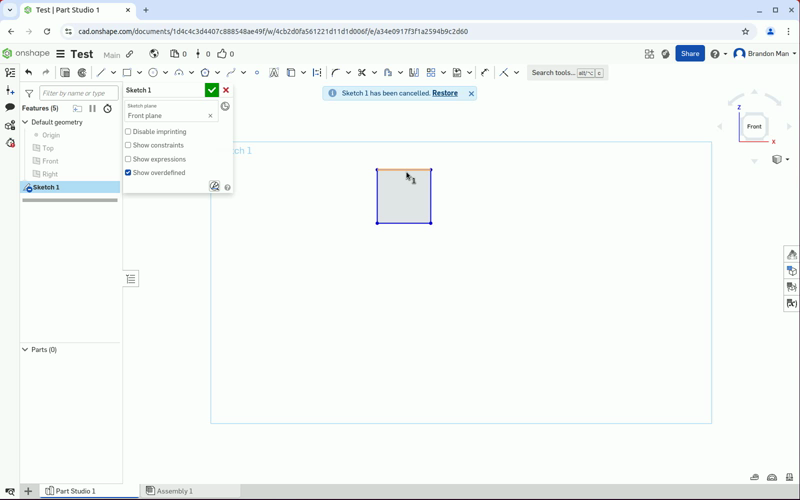
mouse_move(73, 352)
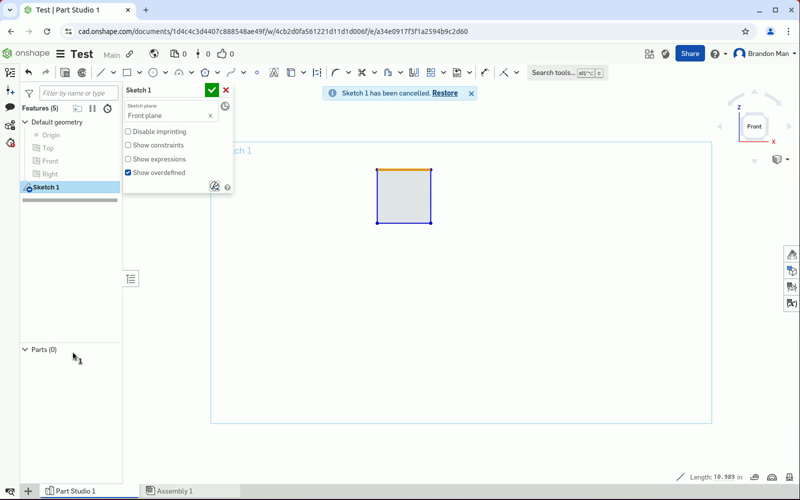
key(shift+y)
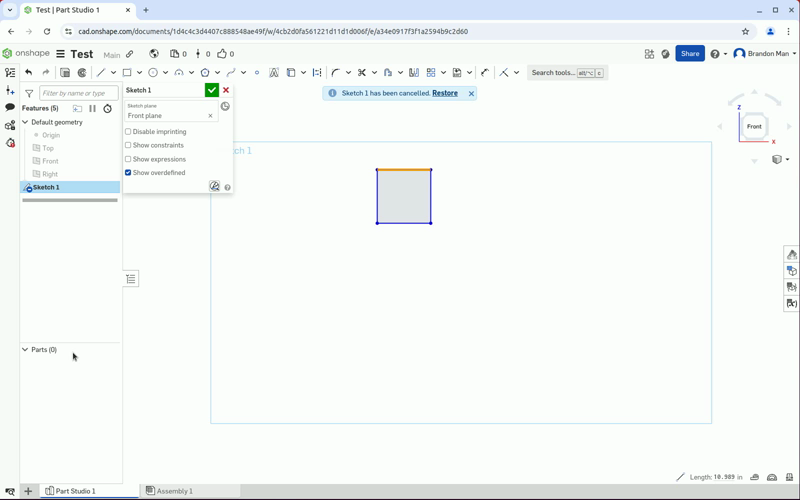
key(shift+e)
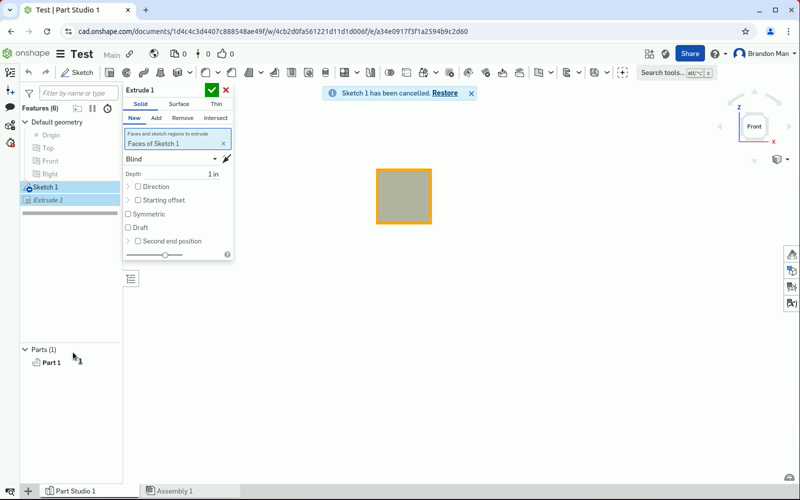
mouse_move(143, 106)
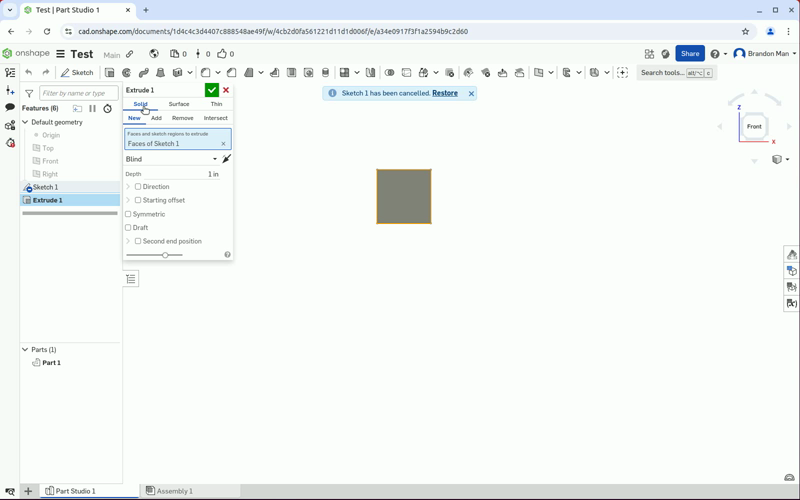
click(143, 106)
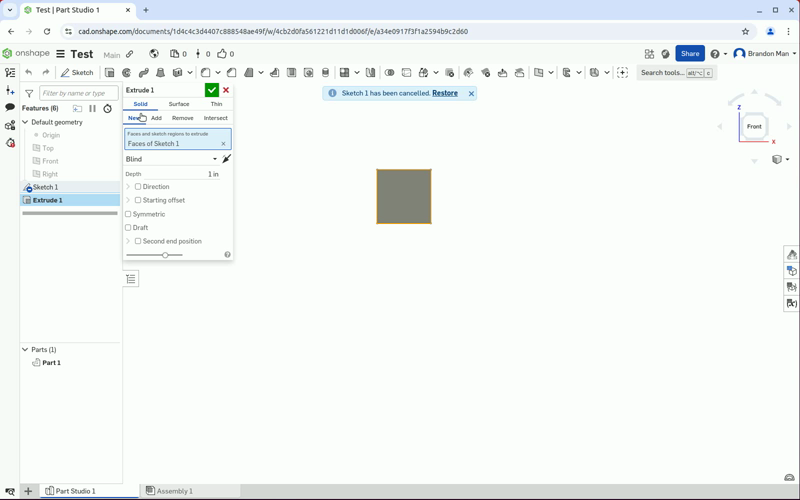
mouse_move(137, 120)
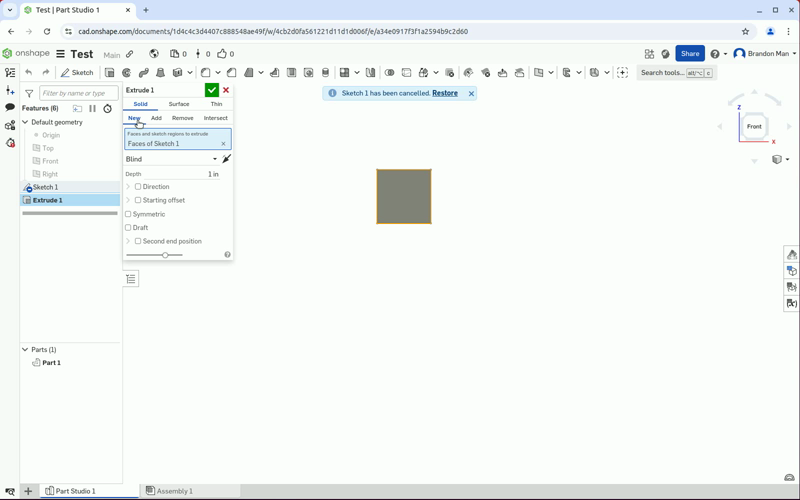
click(137, 120)
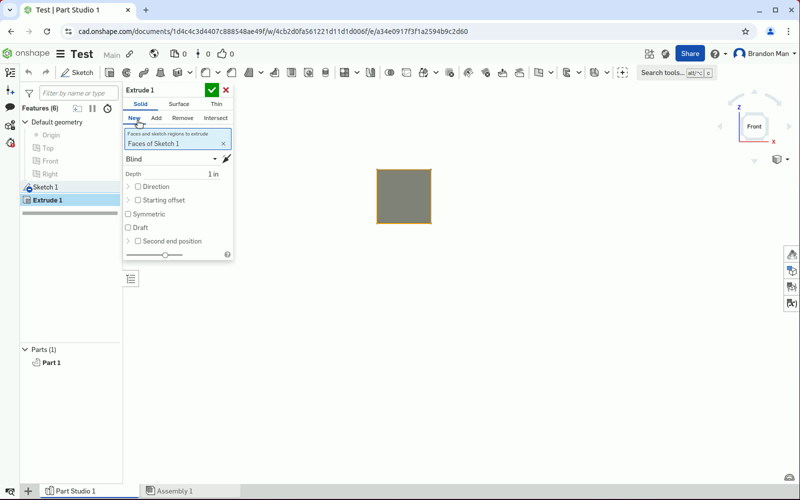
key(tab, 4)
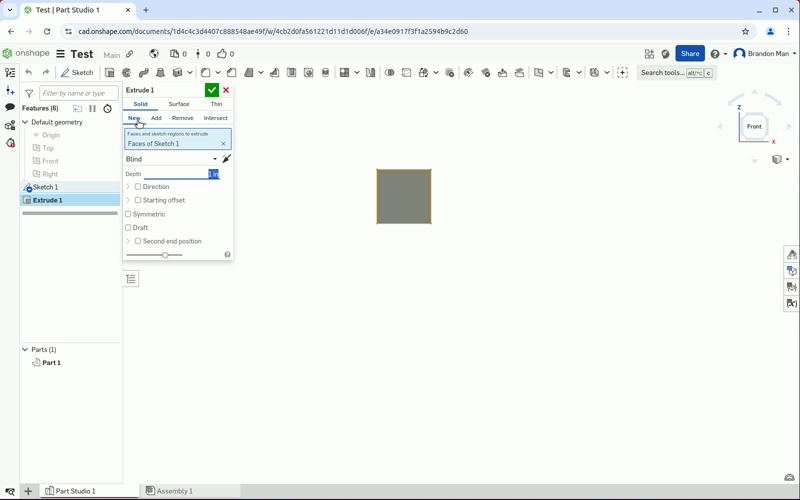
text(10.832)
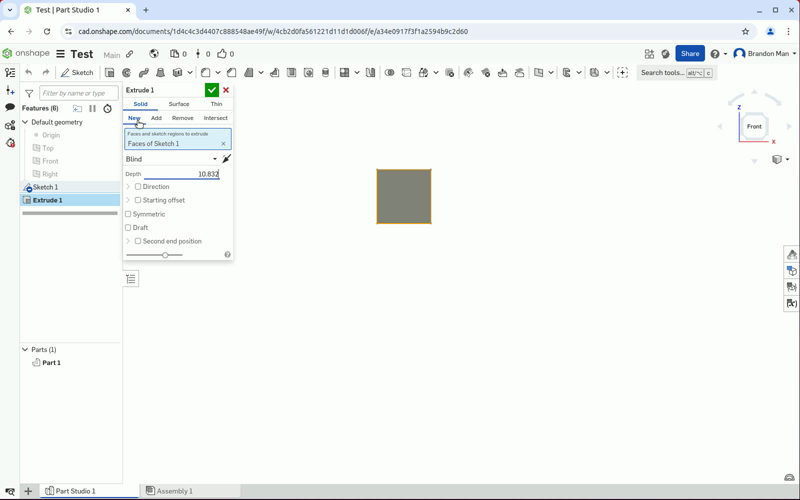
key(enter)
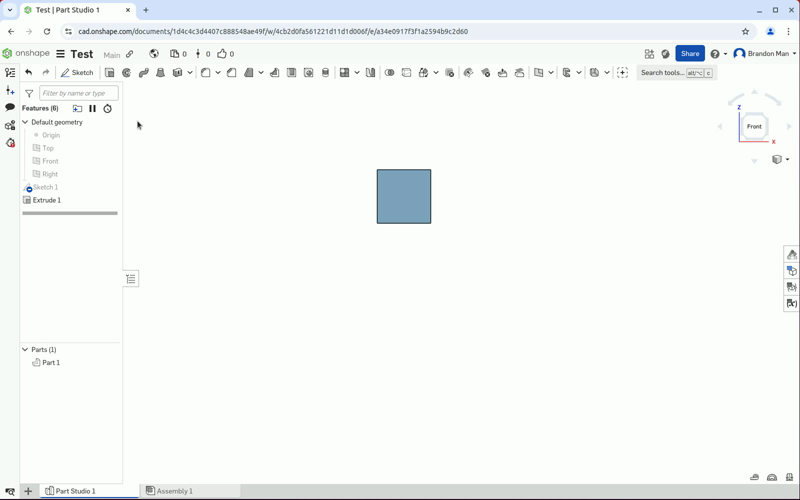
key(shift+h)
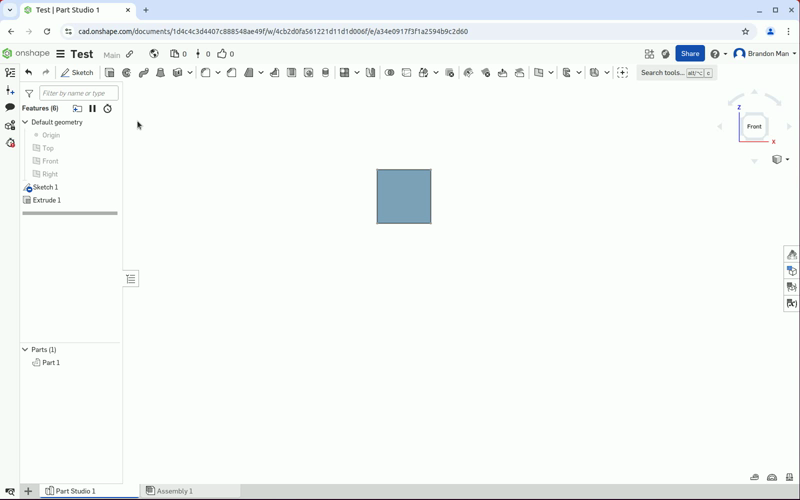
key(shift+h)
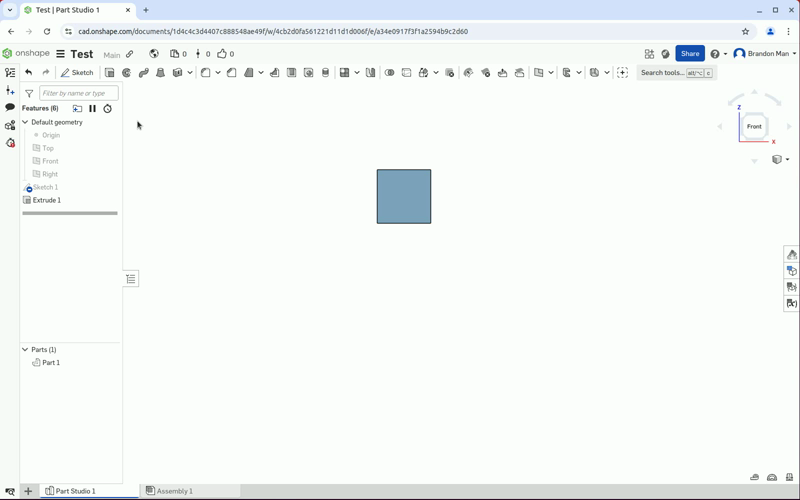
mouse_move(73, 189)
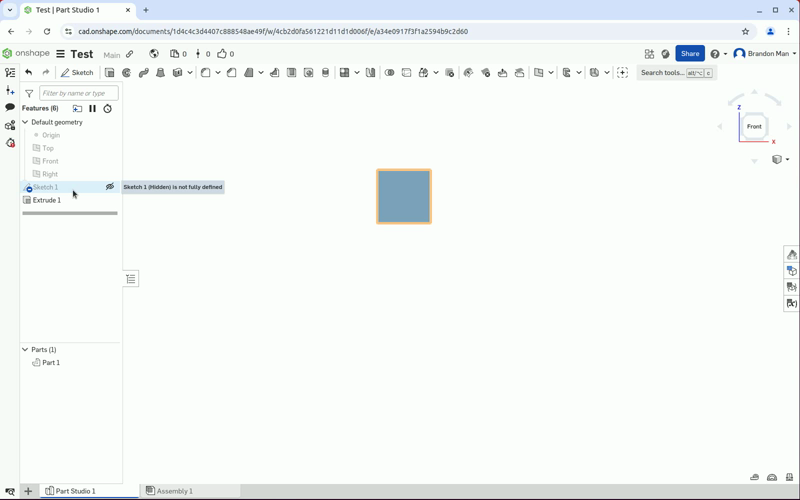
click(73, 189)
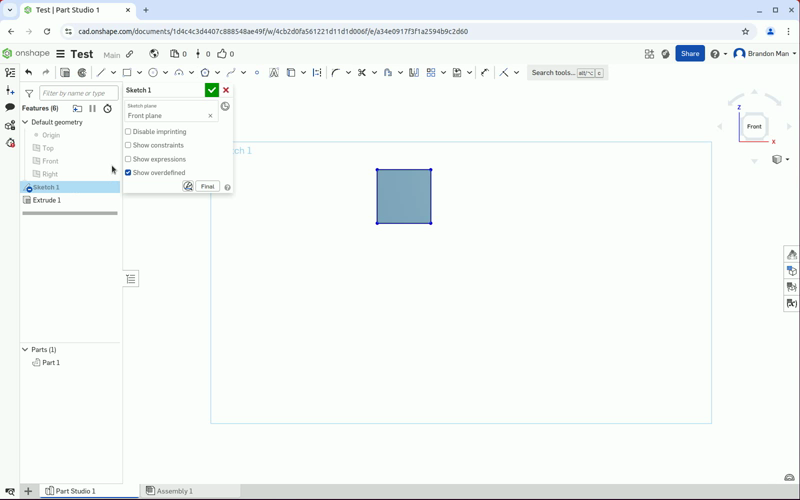
mouse_move(229, 92)
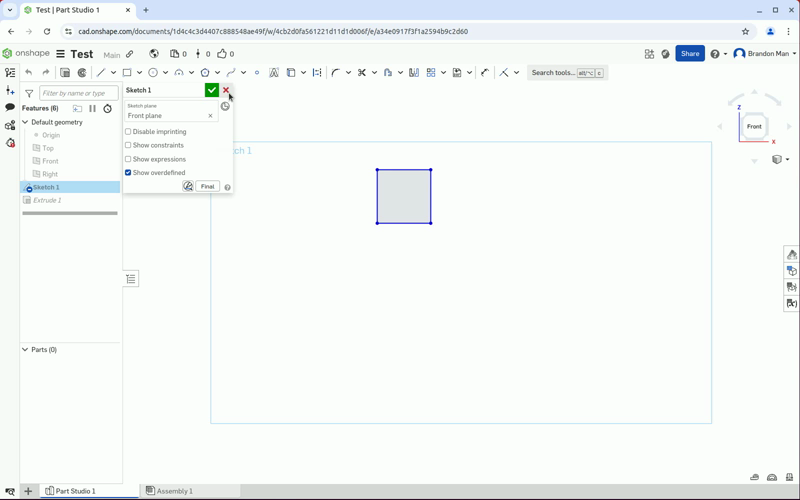
click(229, 92)
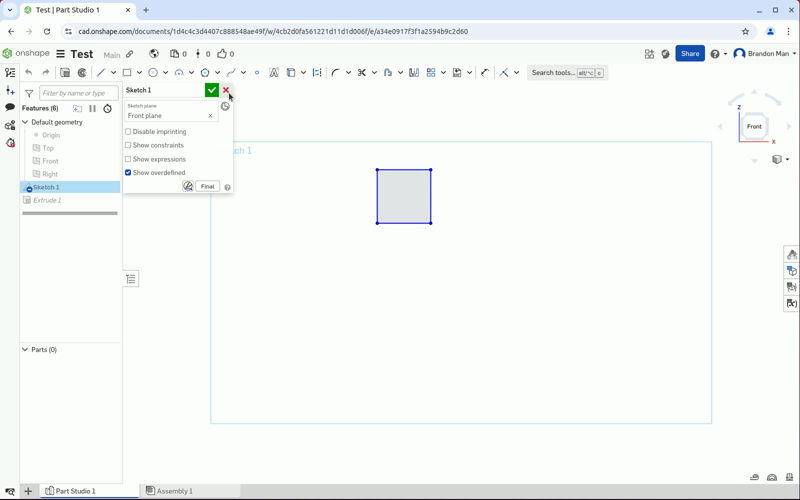
key(shift+s)
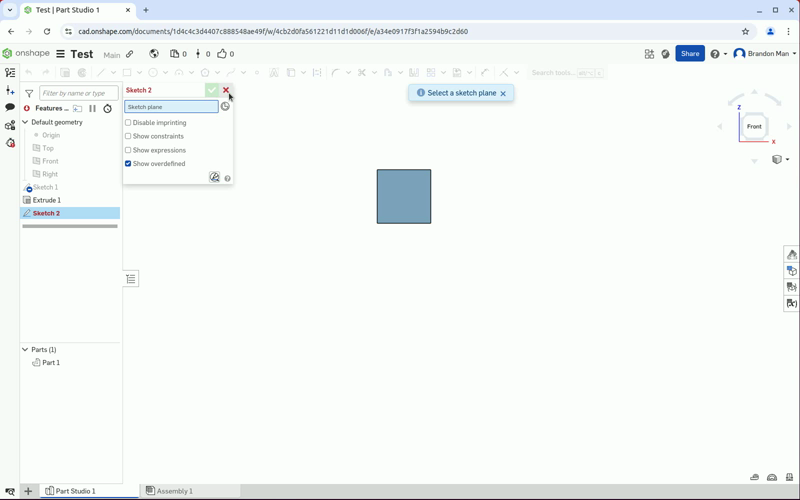
mouse_move(73, 163)
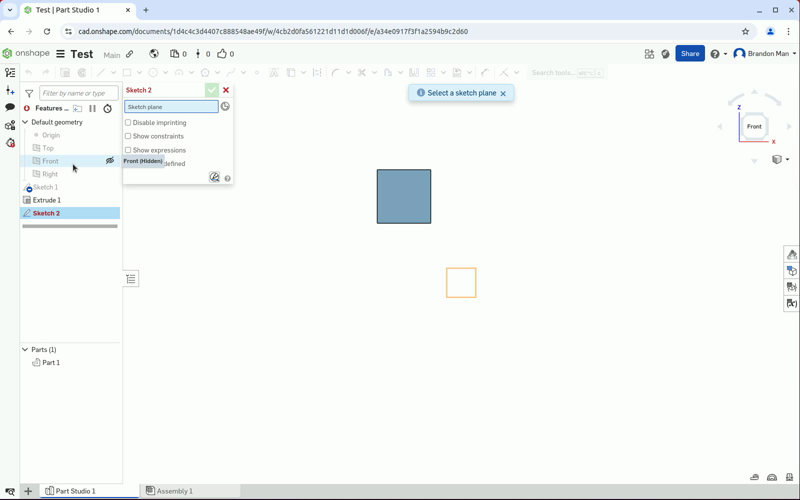
click(73, 163)
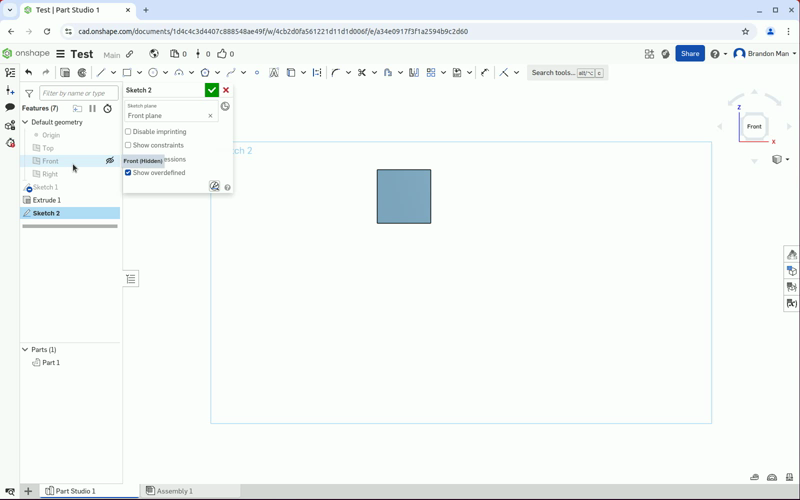
mouse_move(73, 352)
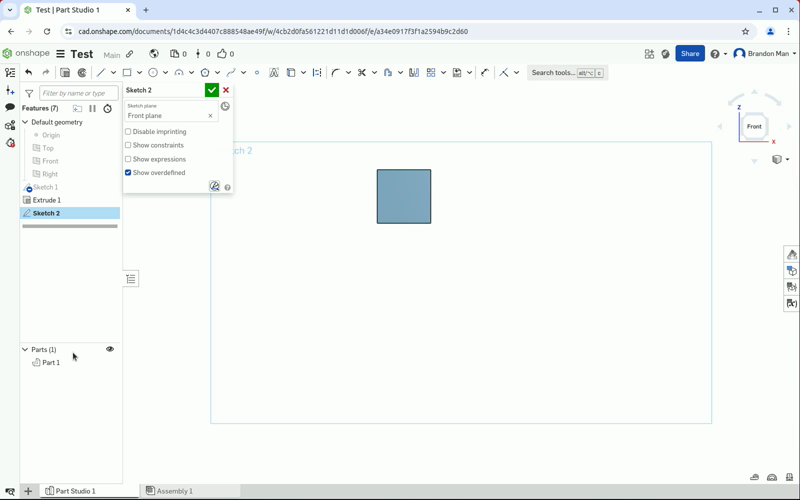
key(y)
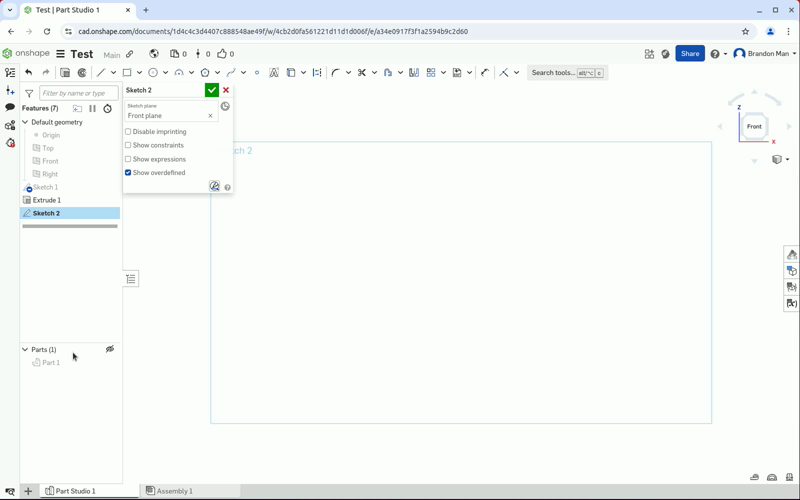
key(l)
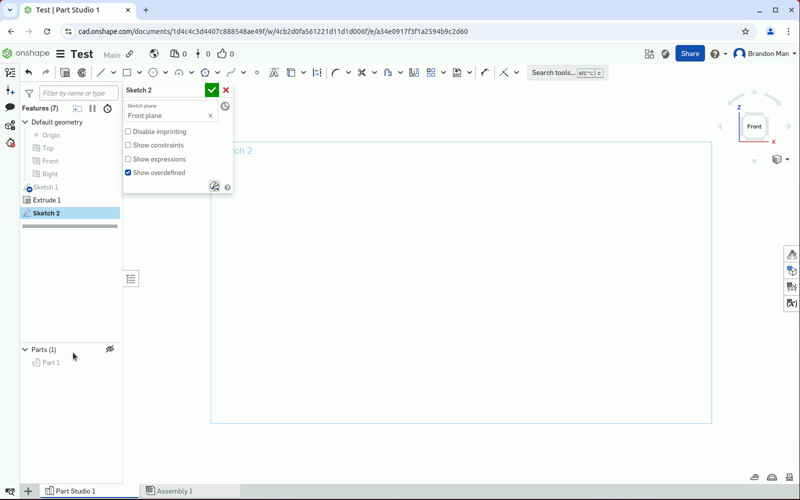
key_down(shift)
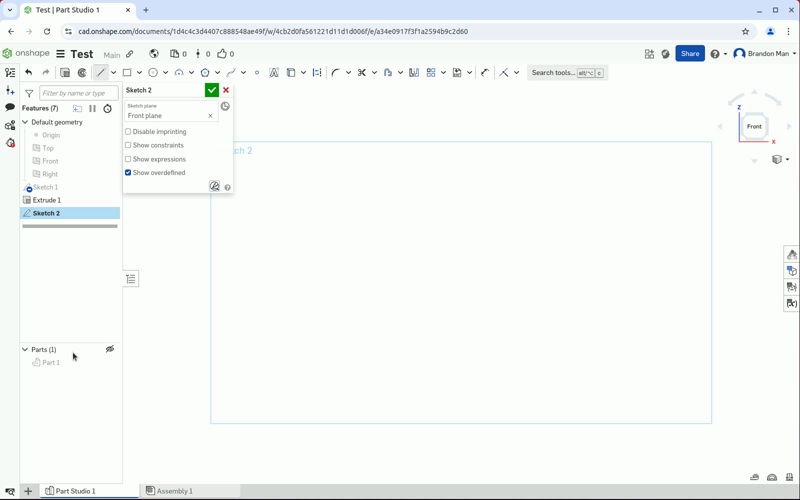
mouse_move(474, 241)
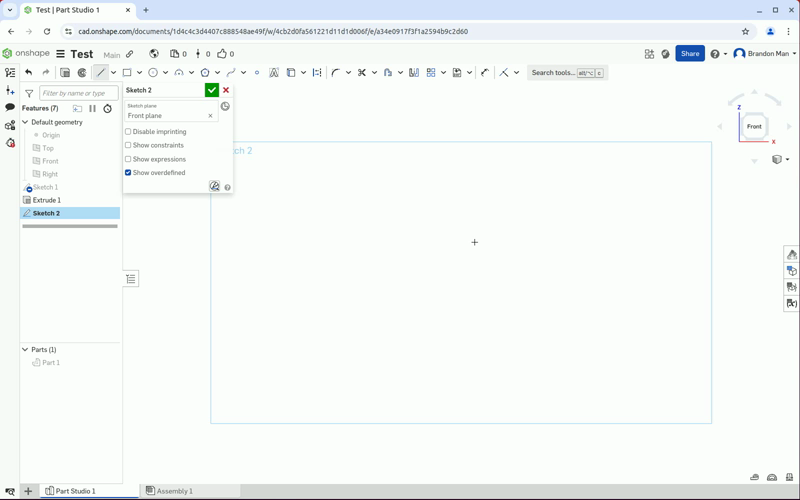
click(474, 241)
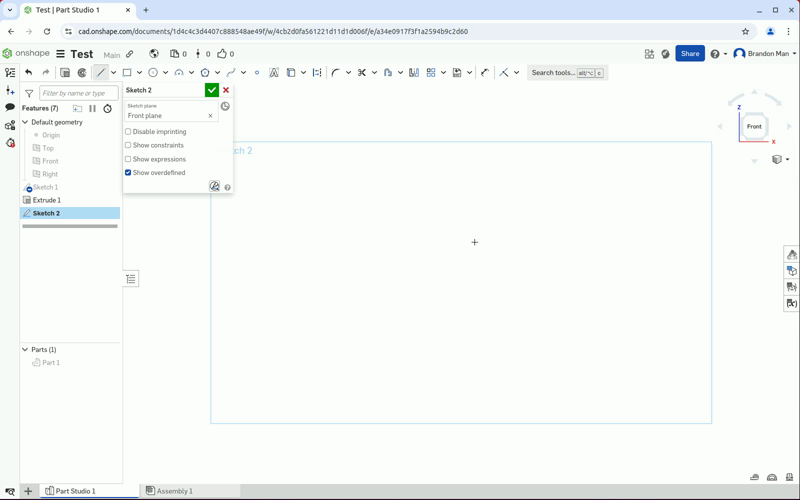
key_up(shift)
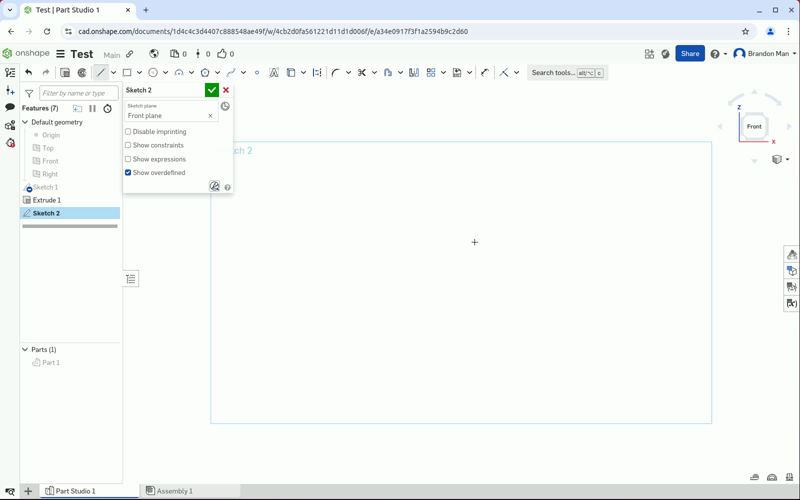
key_down(shift)
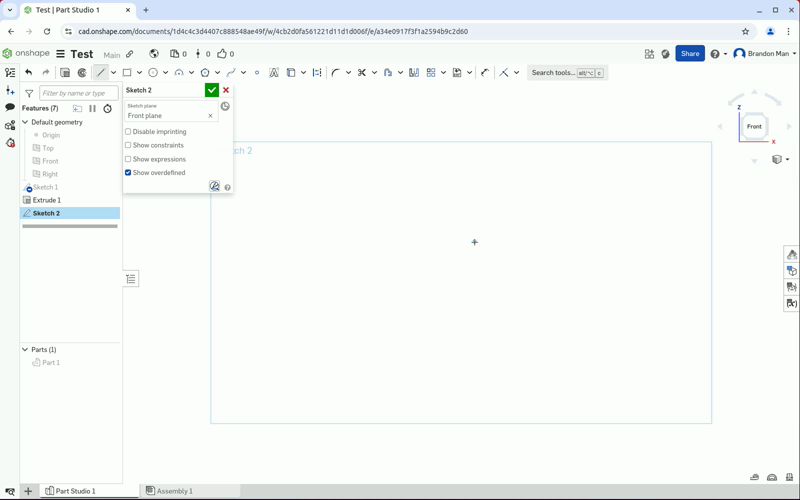
mouse_move(504, 241)
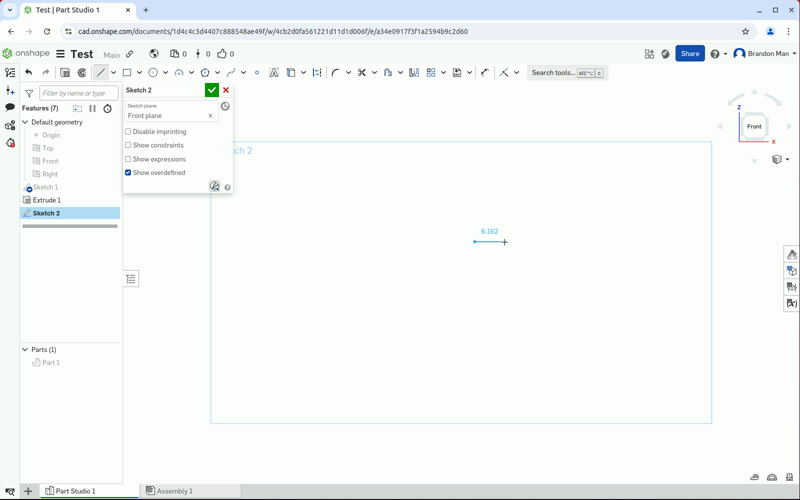
mouse_move(528, 241)
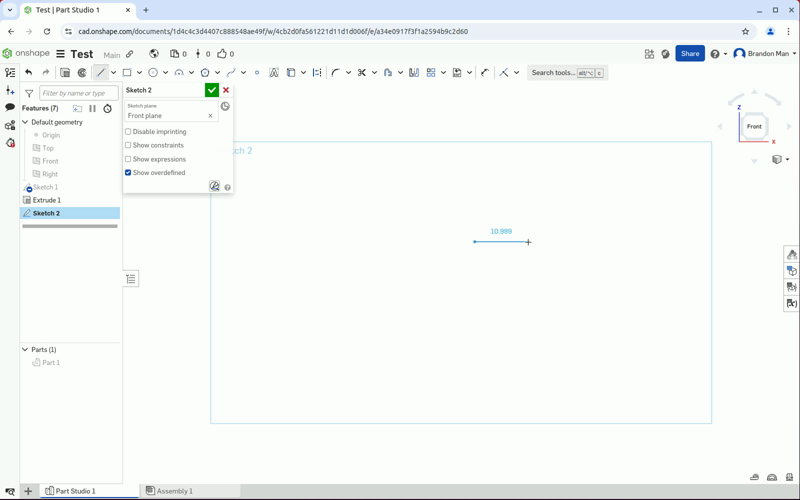
click(528, 241)
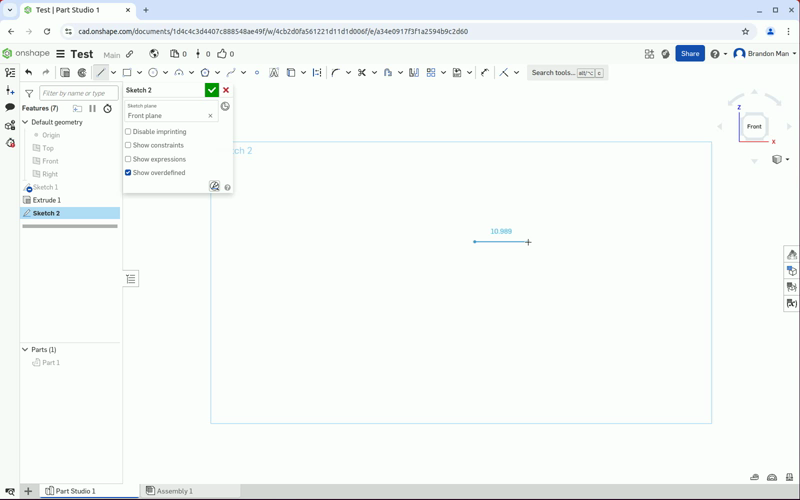
key_up(shift)
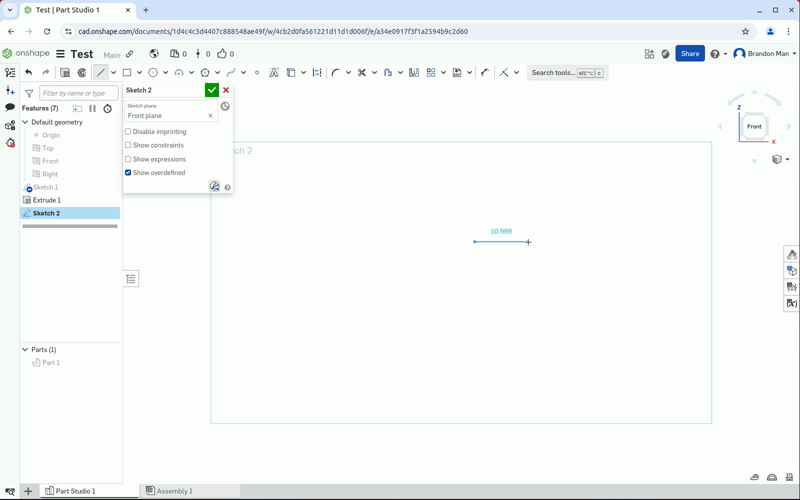
key_down(shift)
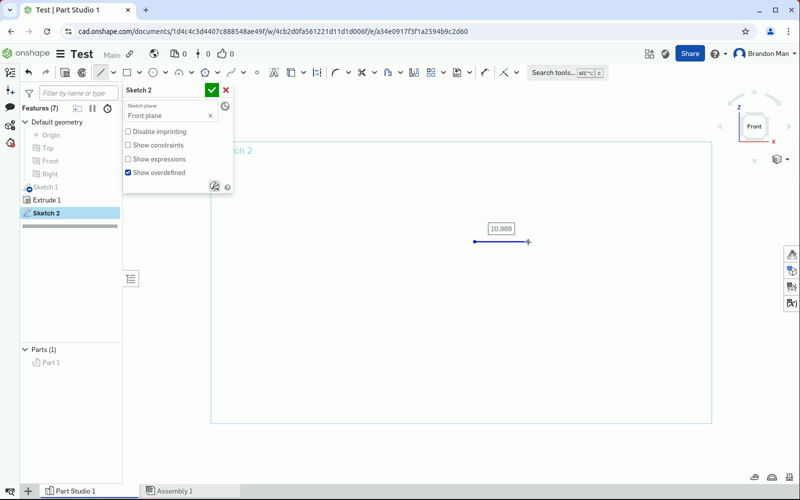
mouse_move(558, 241)
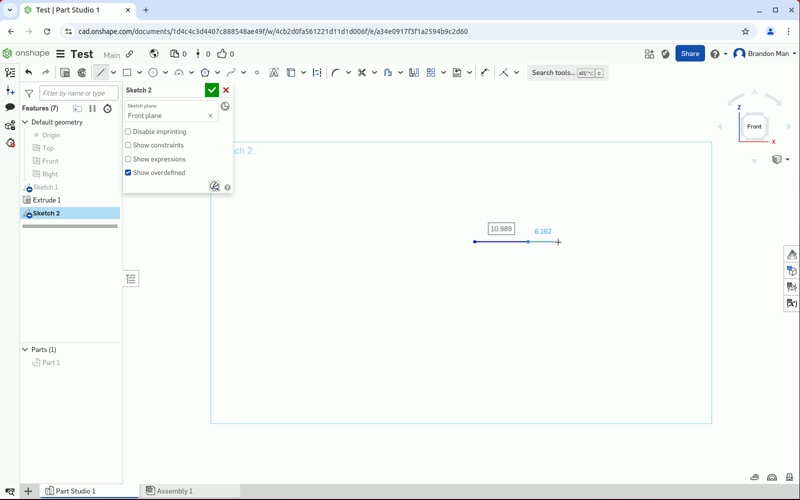
mouse_move(528, 188)
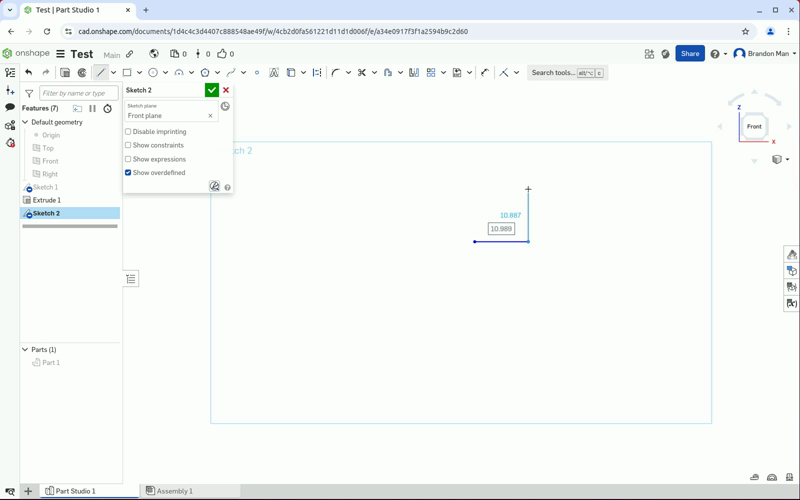
click(528, 188)
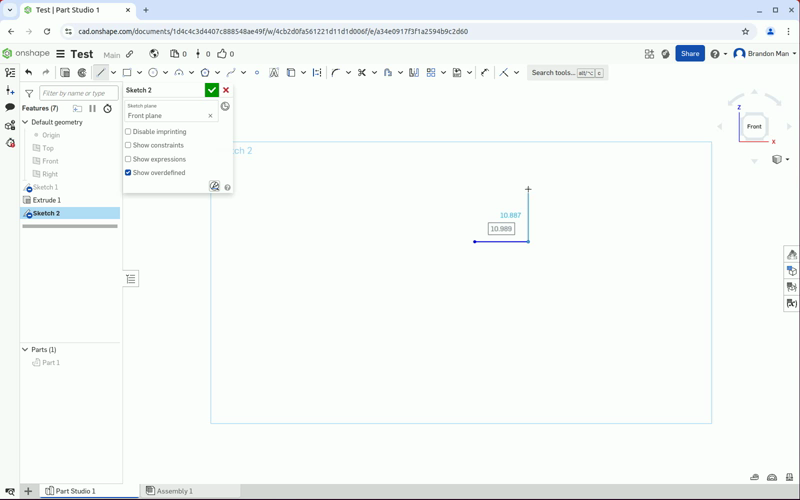
key_up(shift)
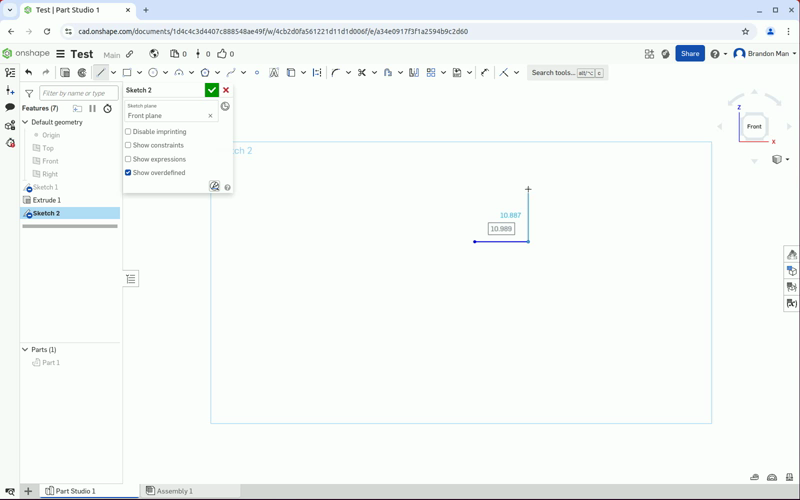
key_down(shift)
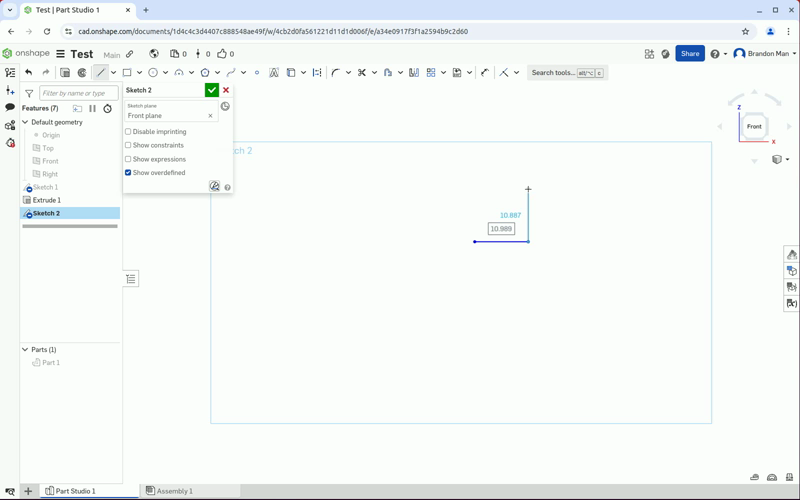
mouse_move(558, 188)
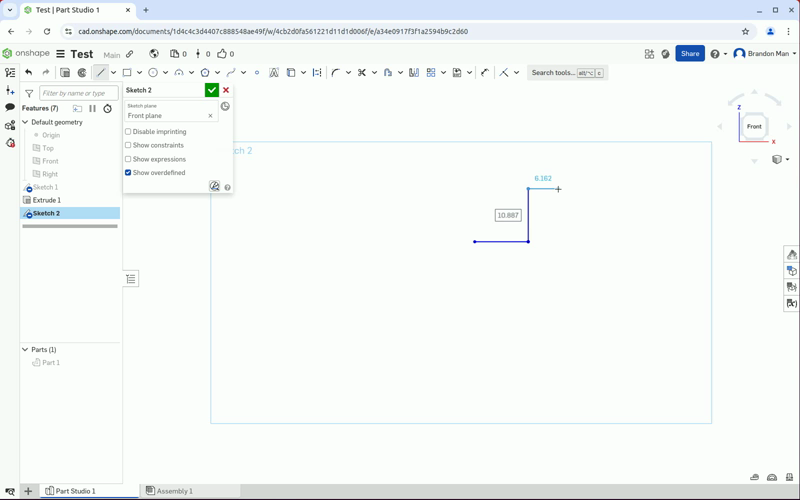
mouse_move(474, 188)
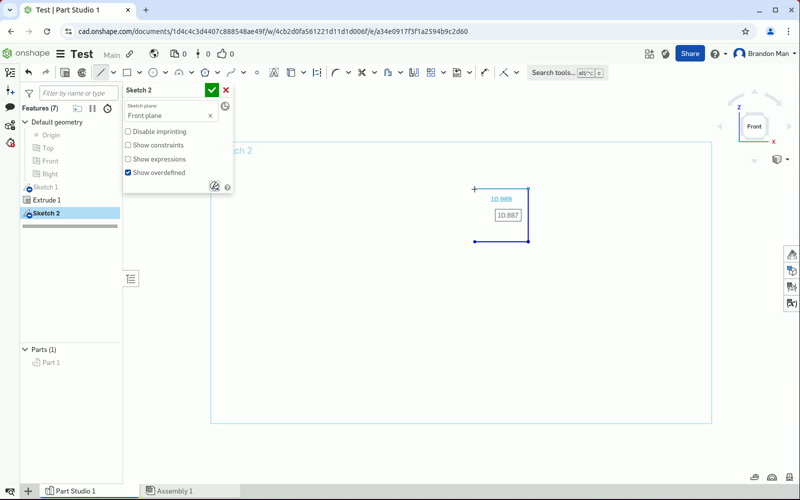
click(474, 188)
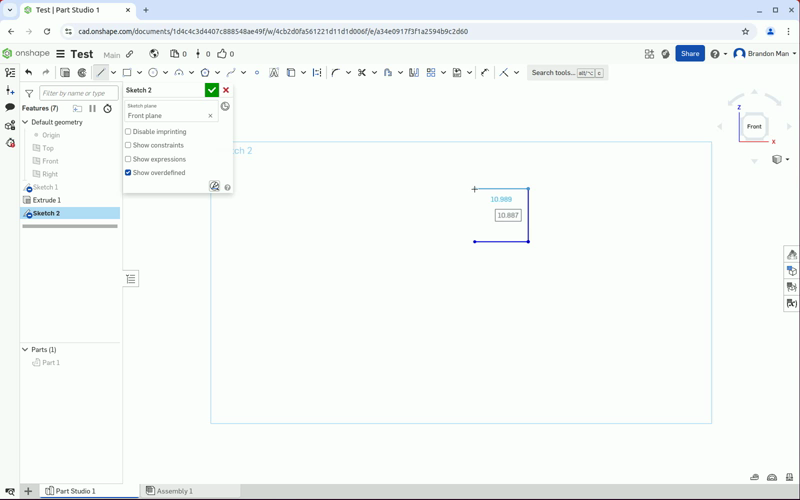
key_up(shift)
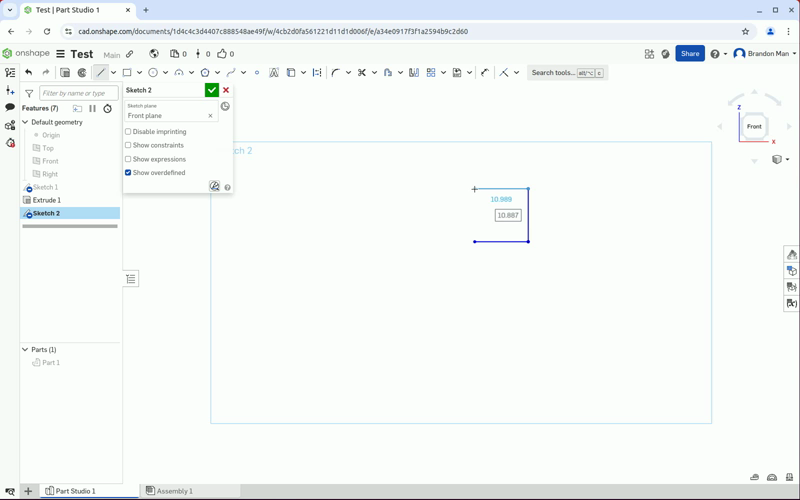
mouse_move(504, 188)
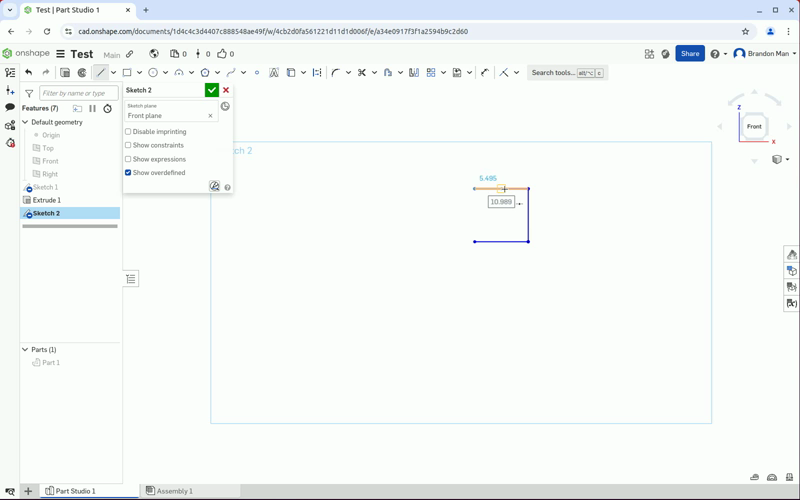
key_down(shift)
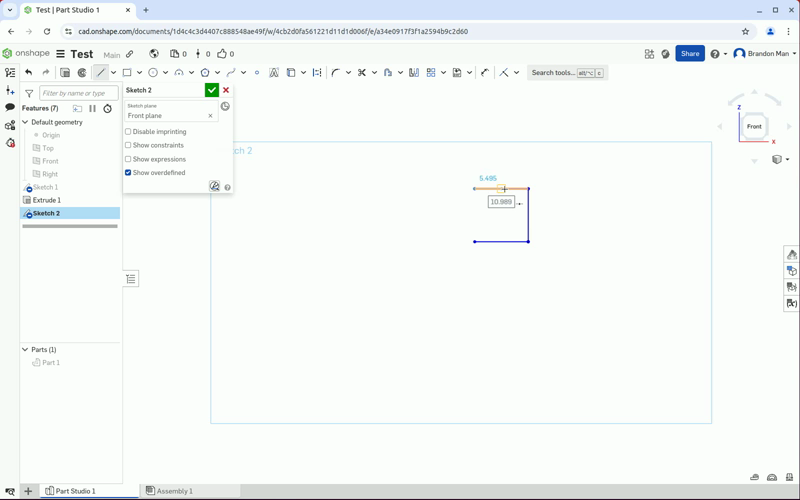
mouse_move(474, 241)
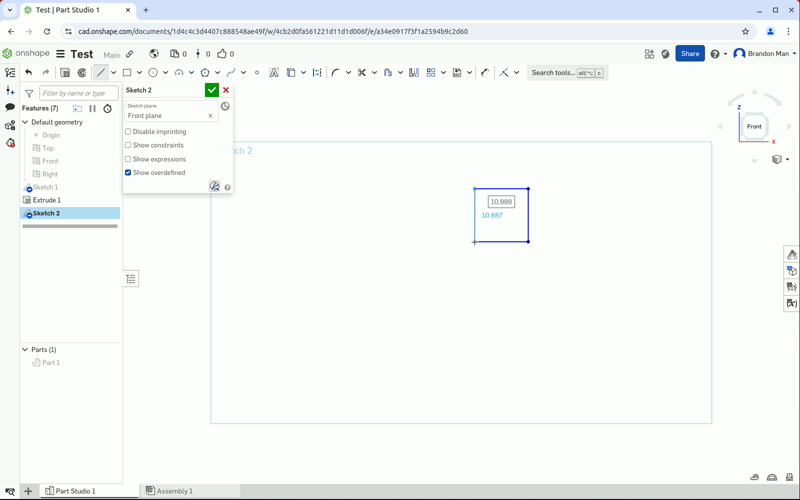
key_up(shift)
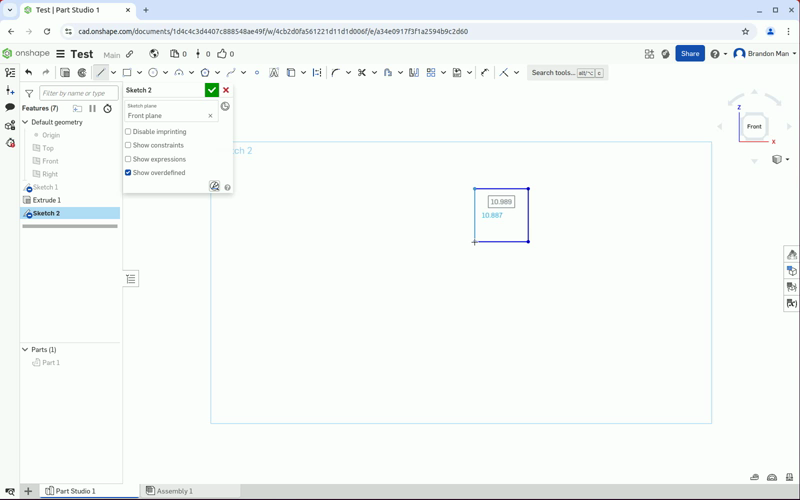
click(474, 241)
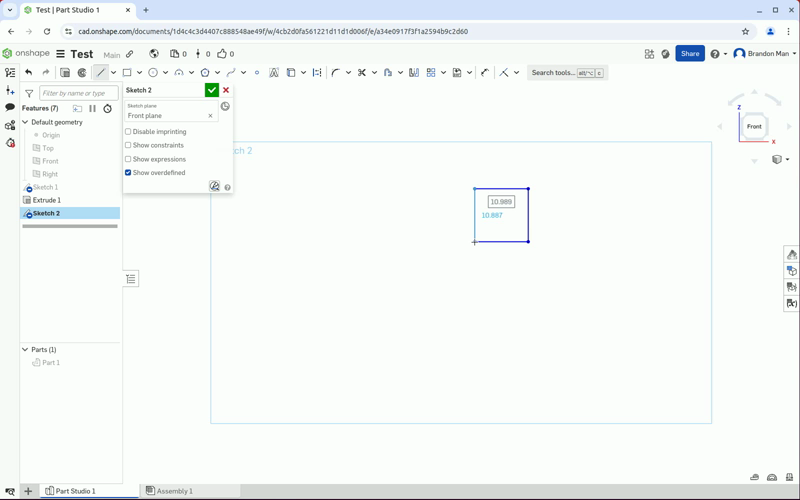
key(esc)
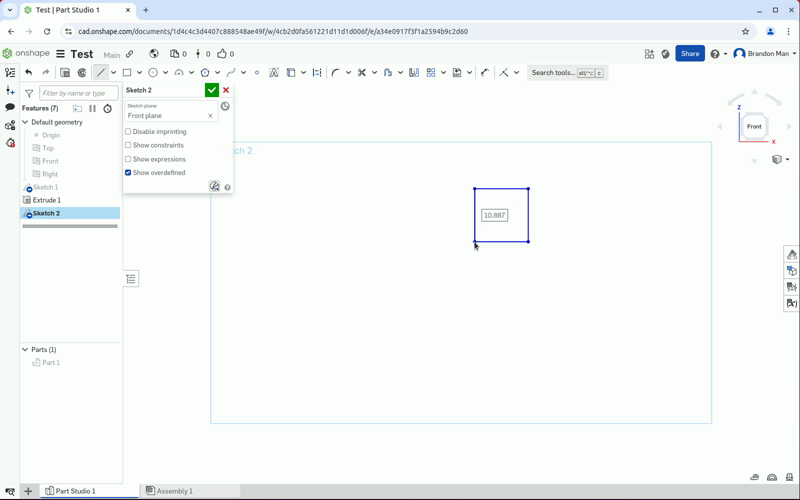
mouse_move(503, 201)
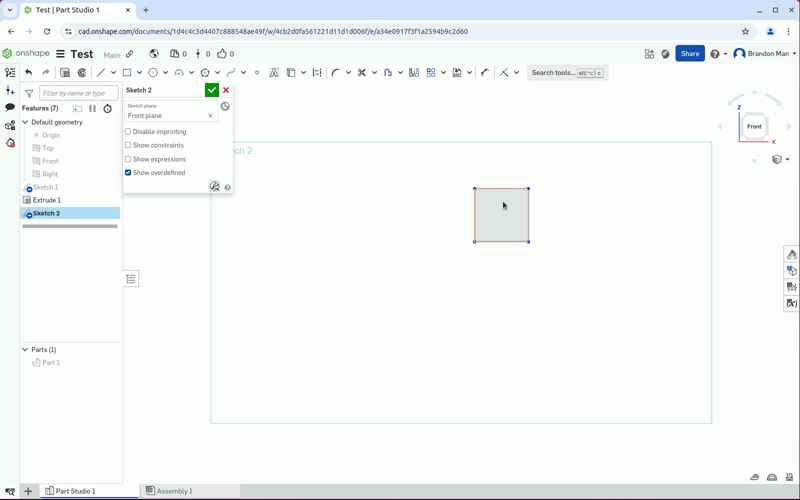
click(503, 201)
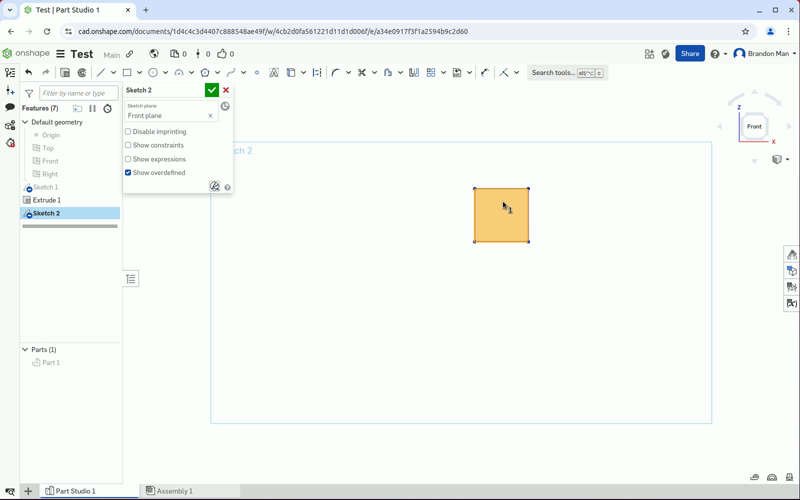
mouse_move(73, 352)
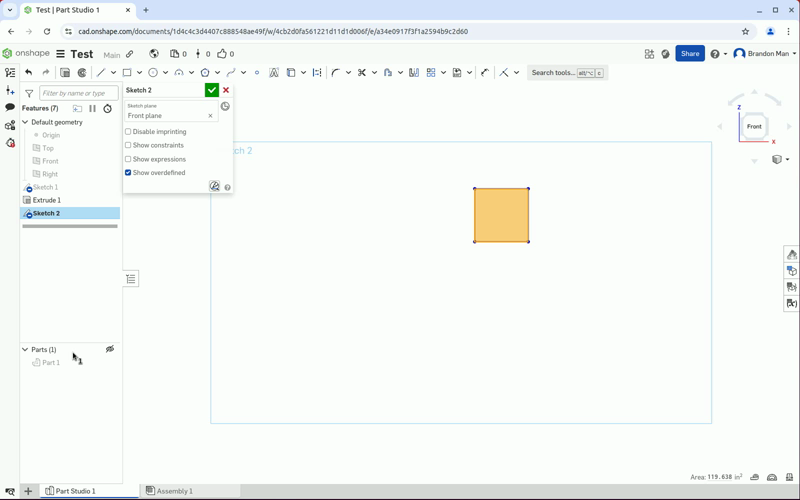
key(shift+y)
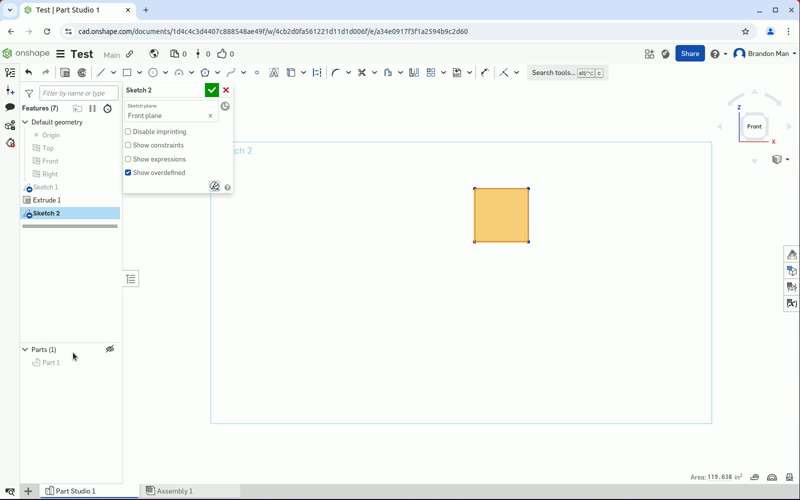
key(shift+e)
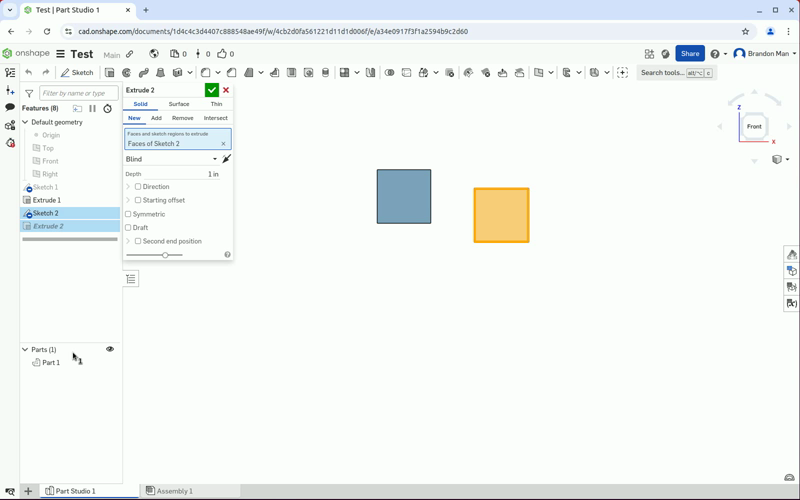
mouse_move(143, 106)
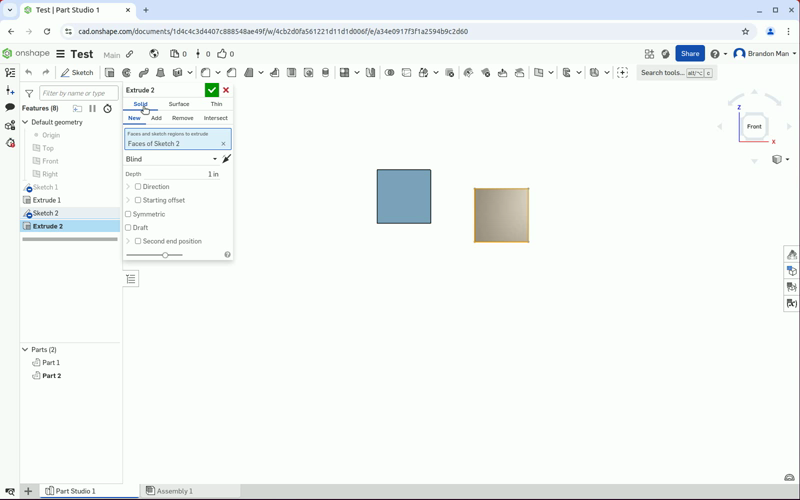
click(143, 106)
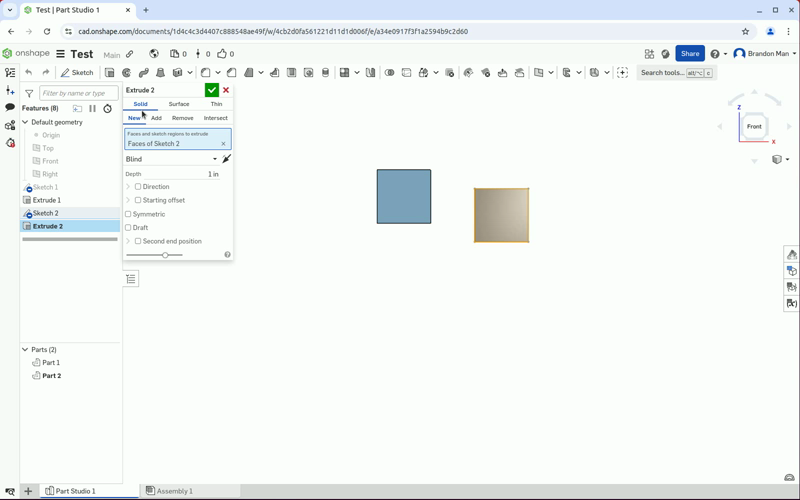
mouse_move(137, 120)
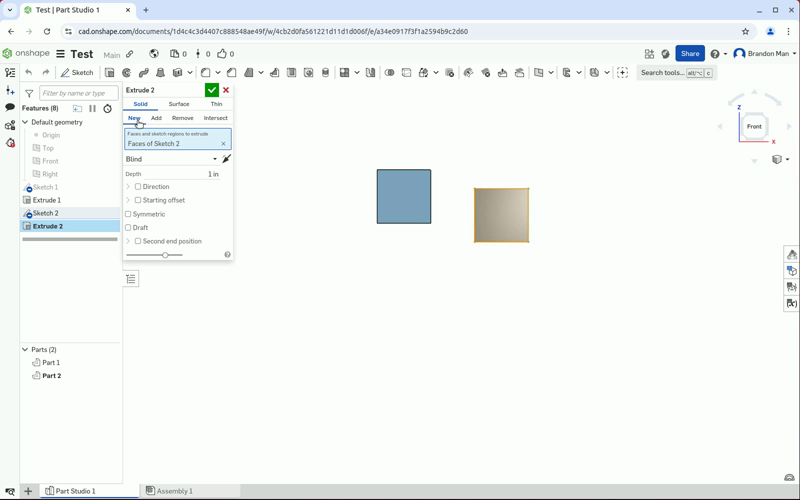
click(137, 120)
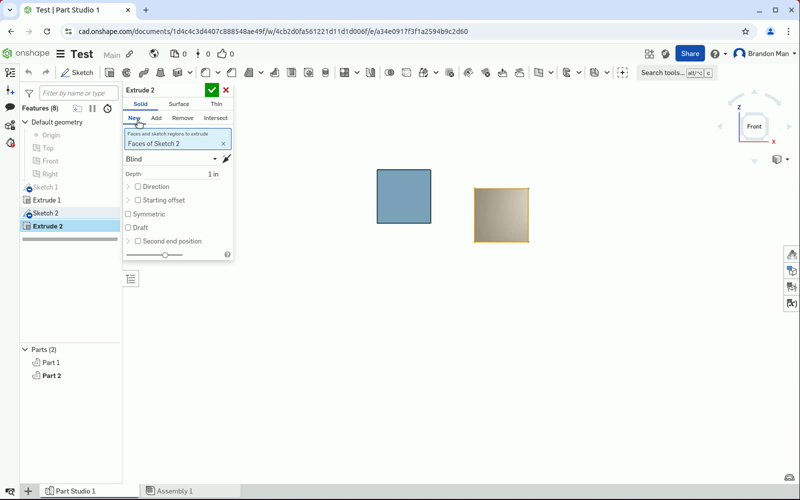
key(tab, 4)
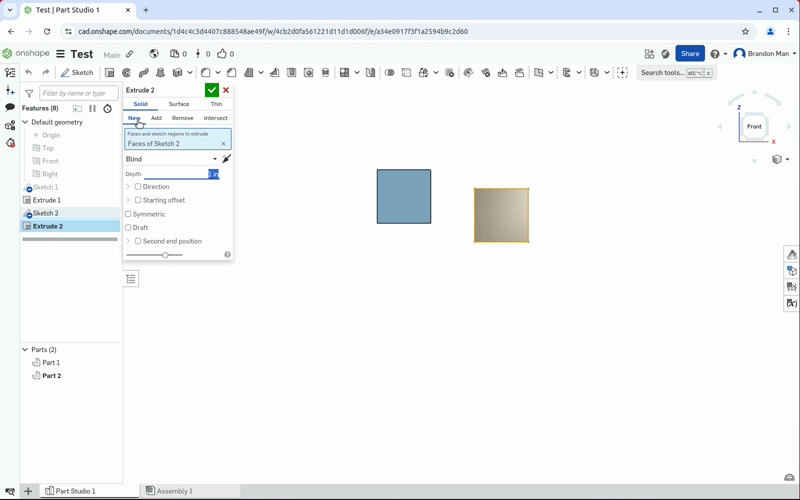
text(10.832)
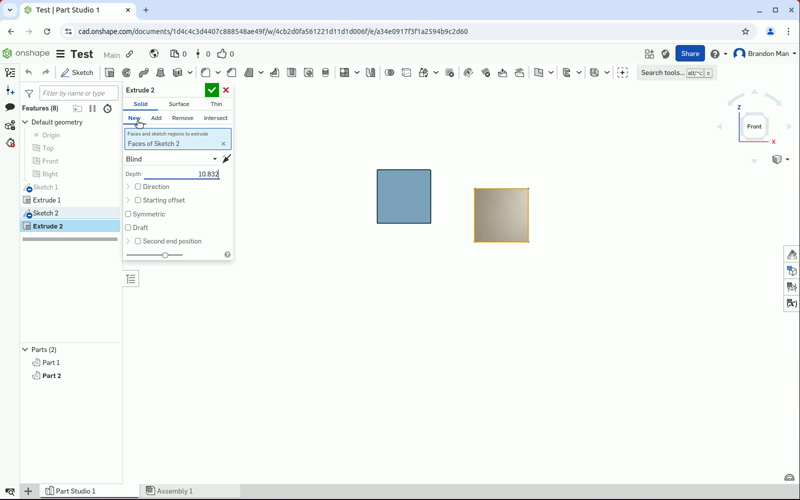
key(enter)
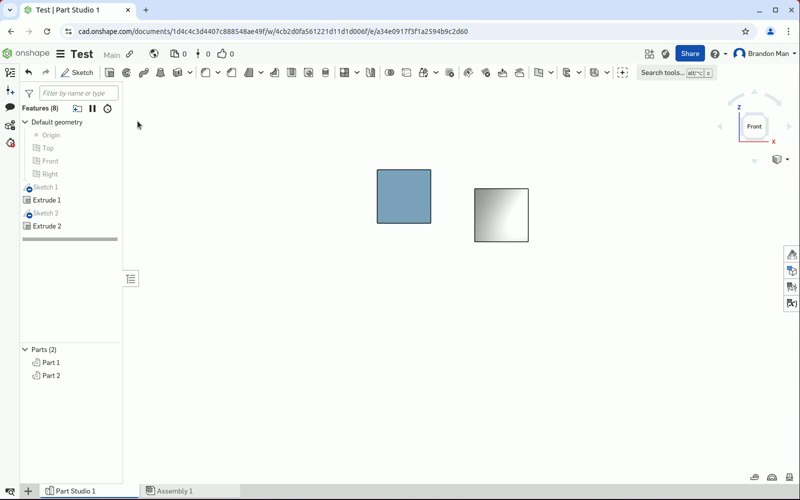
key(shift+h)
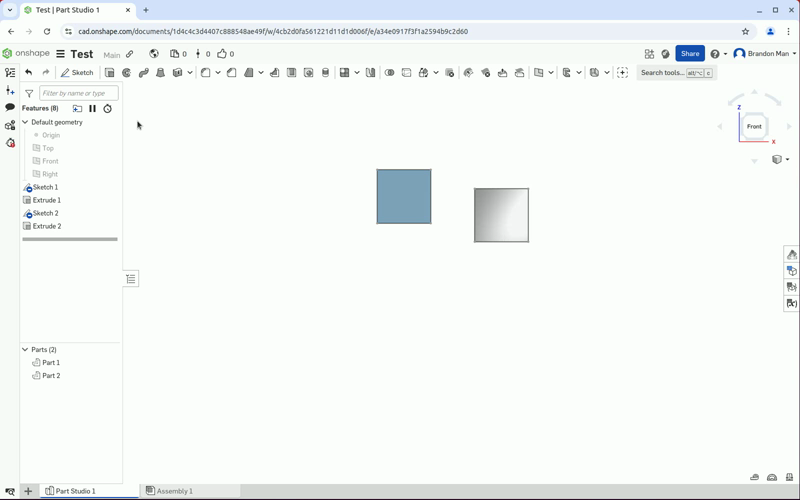
key(shift+h)
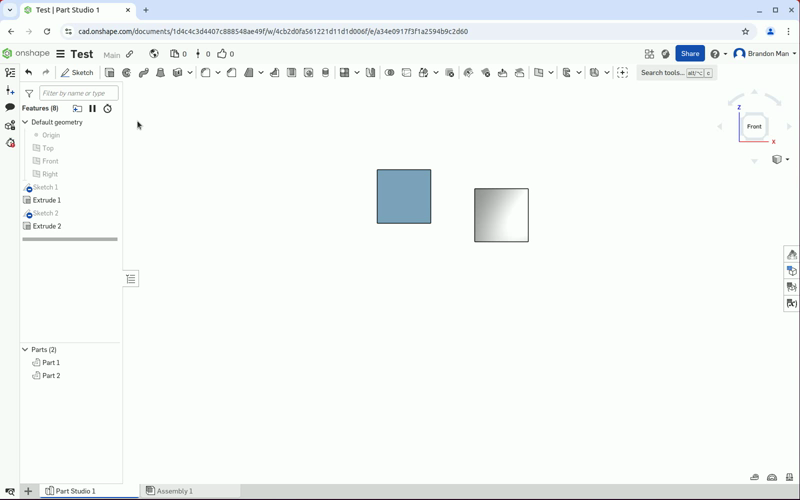
mouse_move(73, 189)
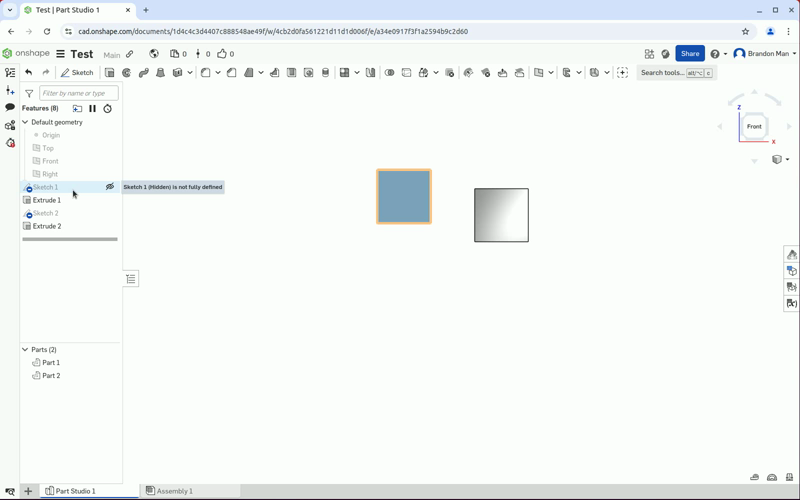
click(73, 189)
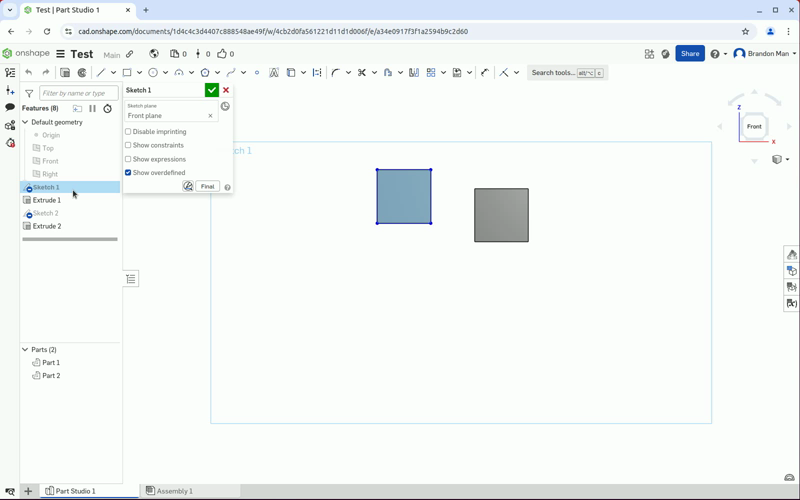
mouse_move(229, 92)
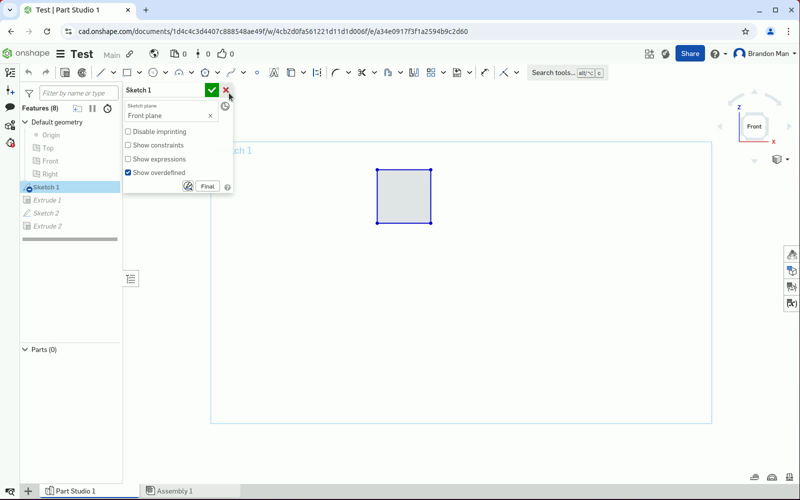
click(229, 92)
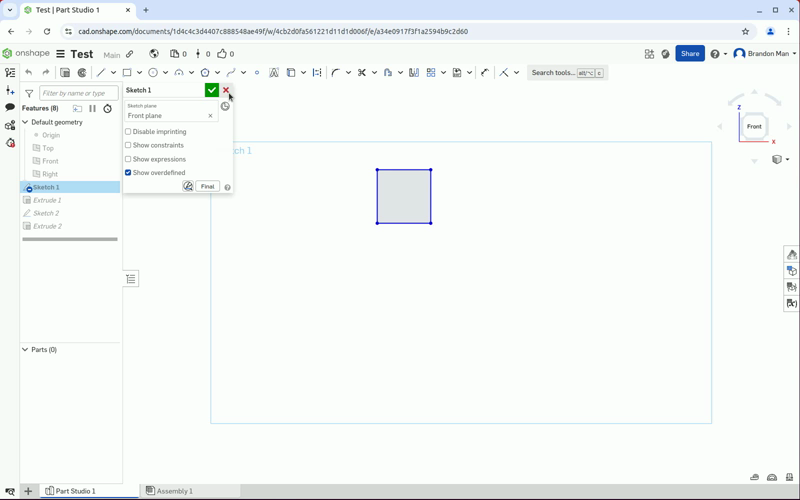
key(shift+s)
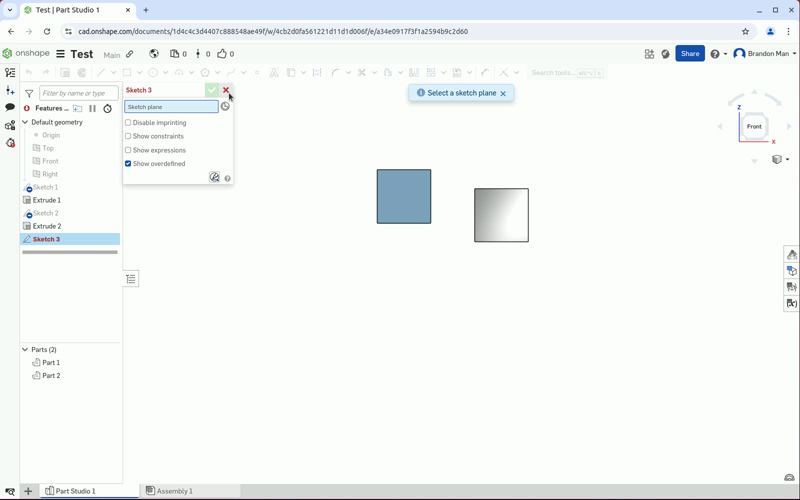
mouse_move(73, 163)
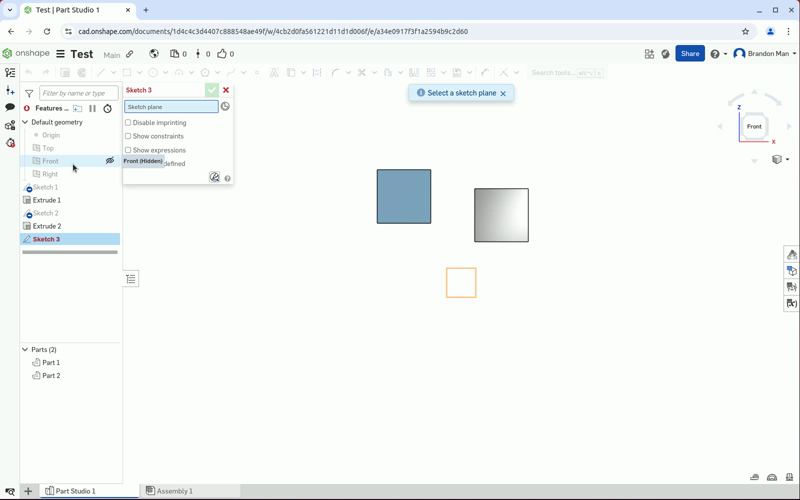
click(73, 163)
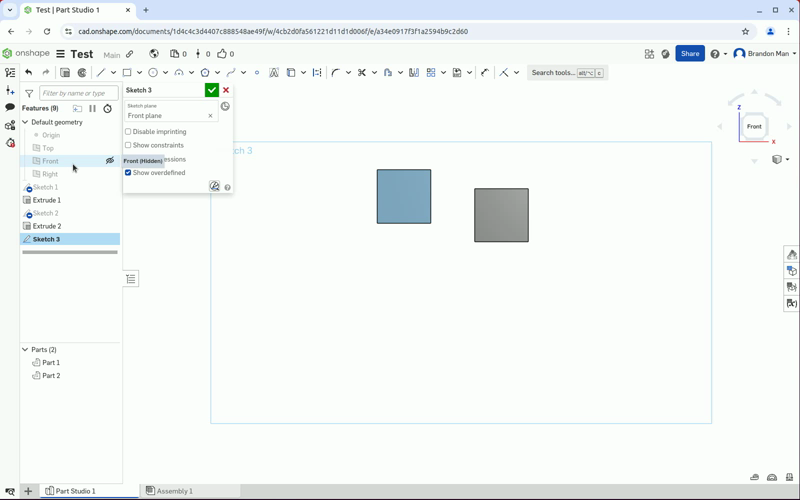
mouse_move(73, 352)
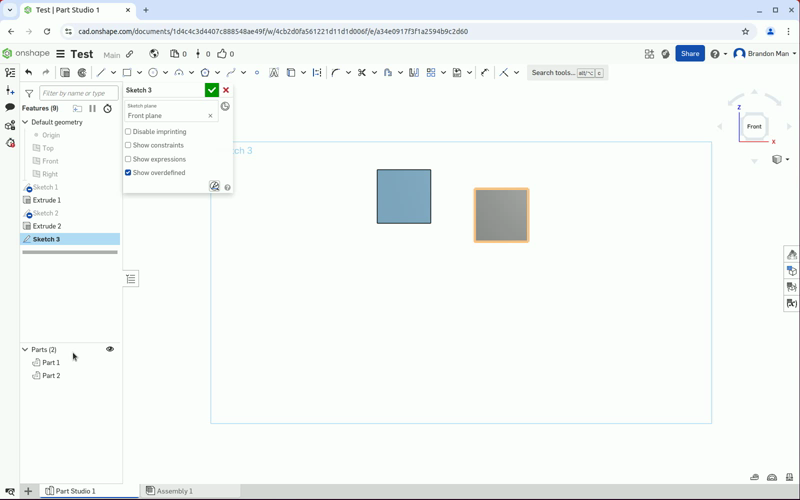
key(y)
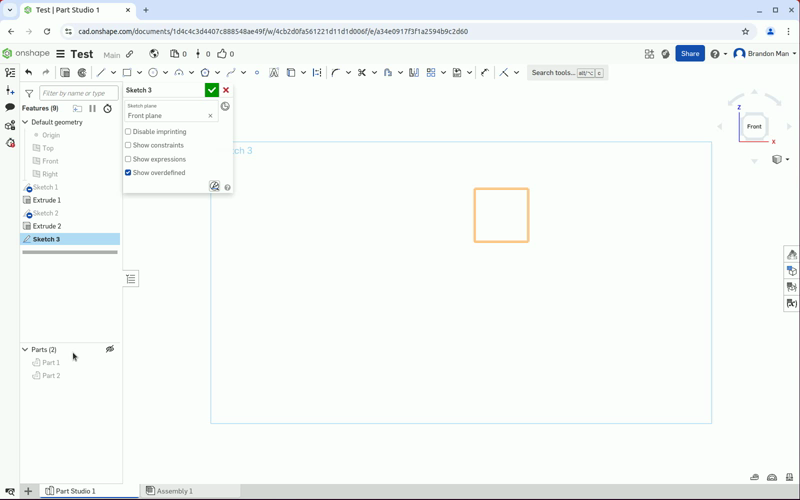
key(l)
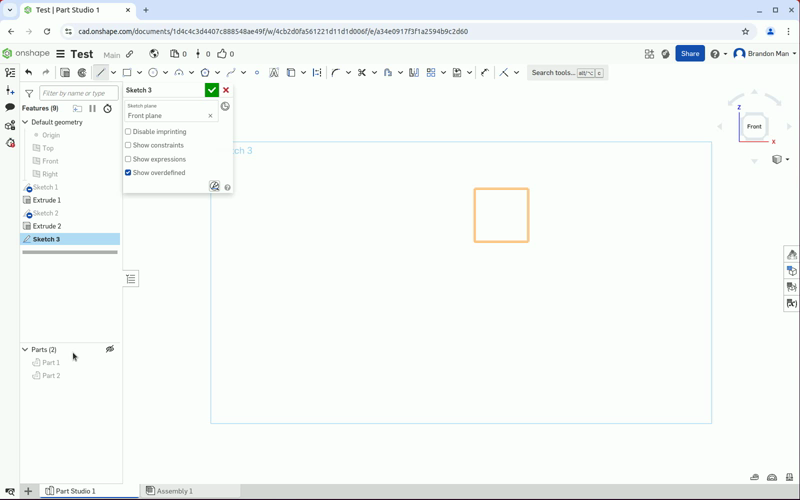
key_down(shift)
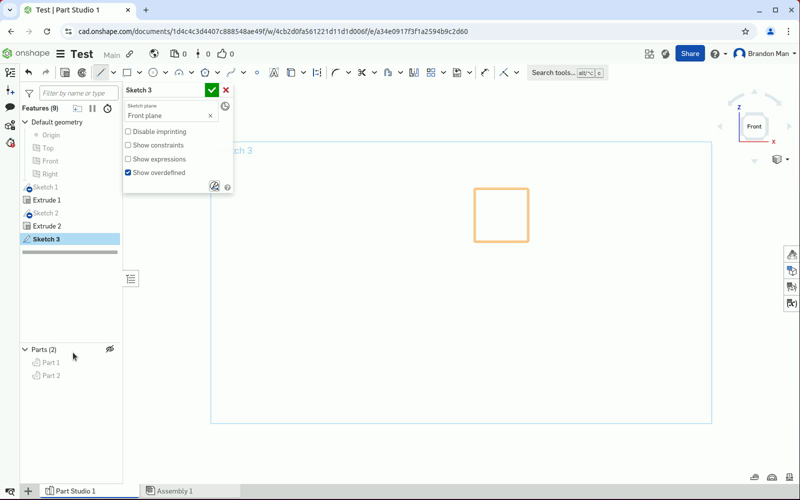
mouse_move(476, 382)
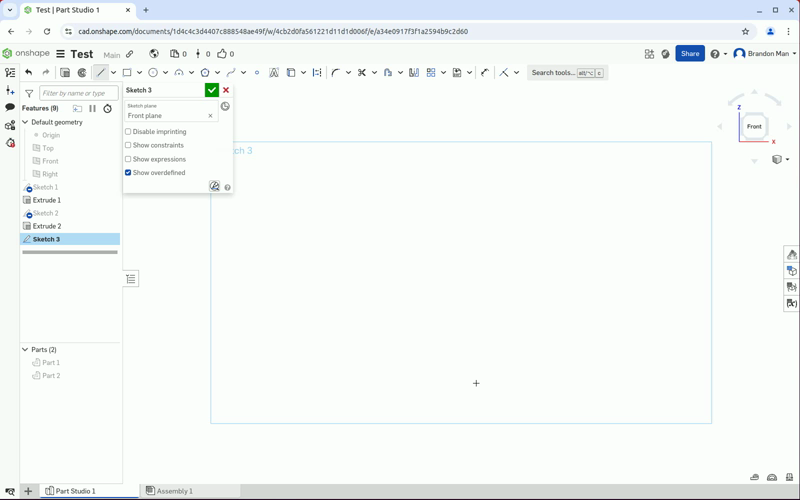
click(476, 382)
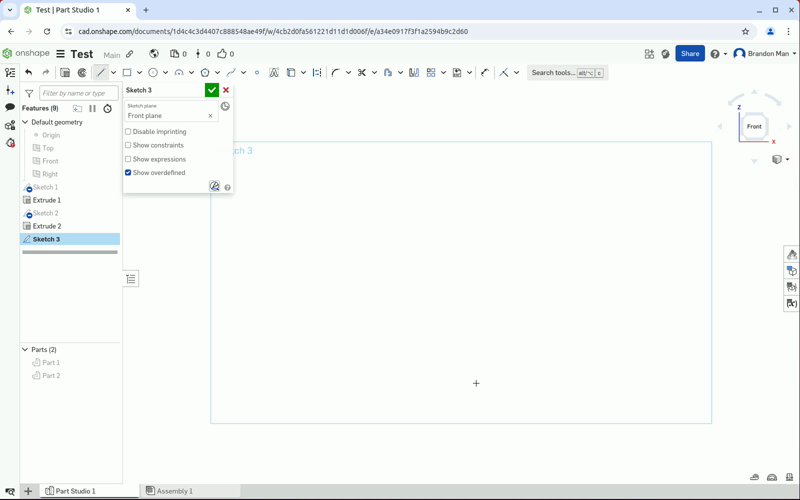
key_up(shift)
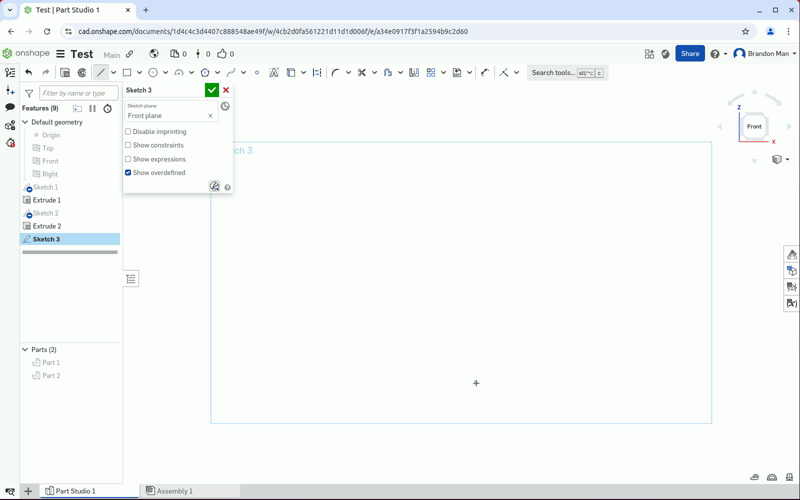
key_down(shift)
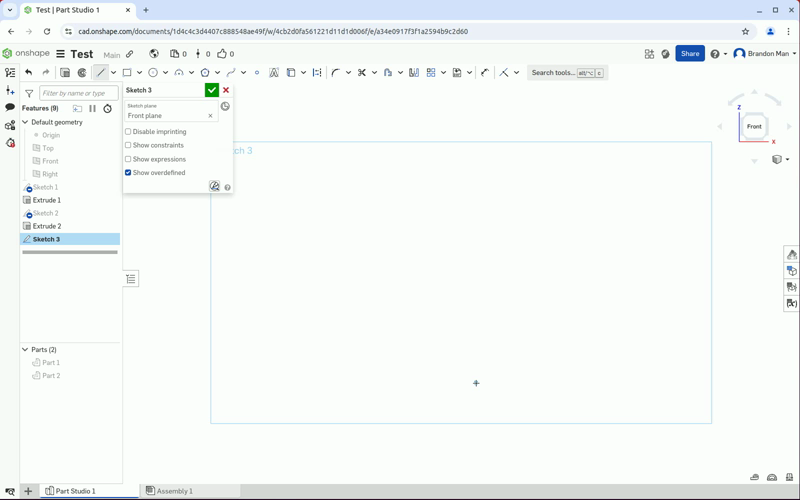
mouse_move(506, 382)
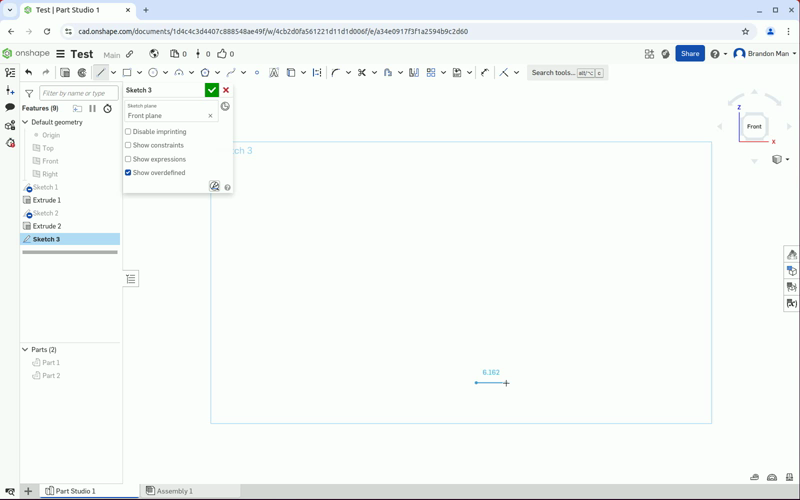
mouse_move(529, 382)
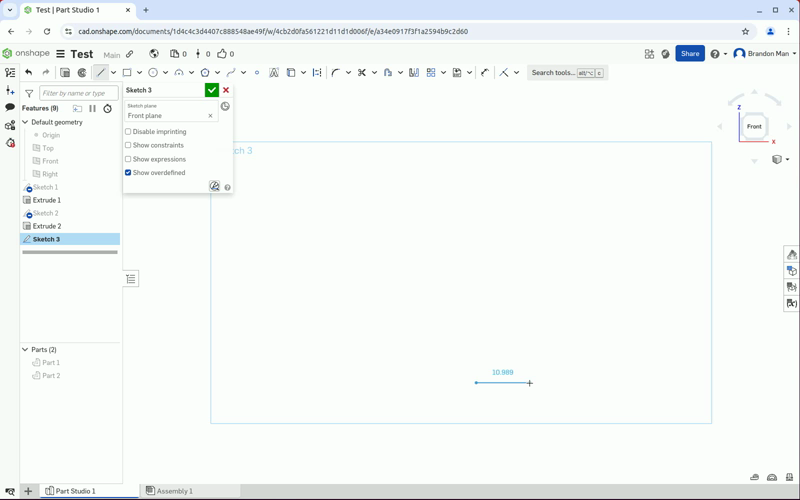
click(529, 382)
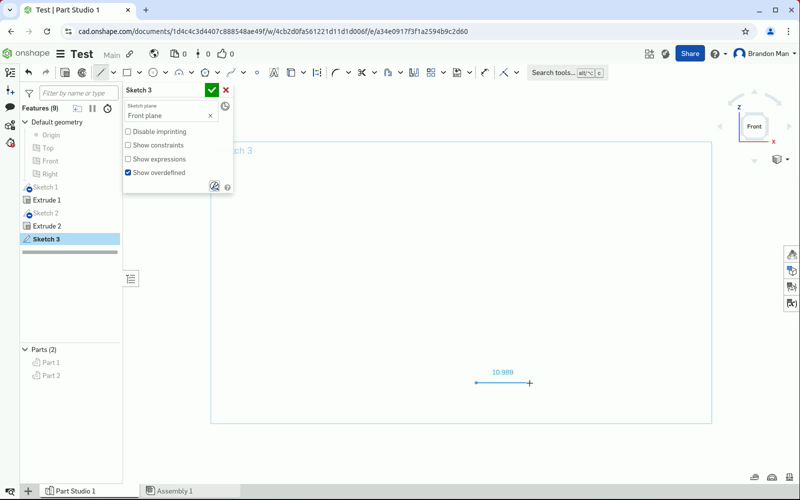
key_up(shift)
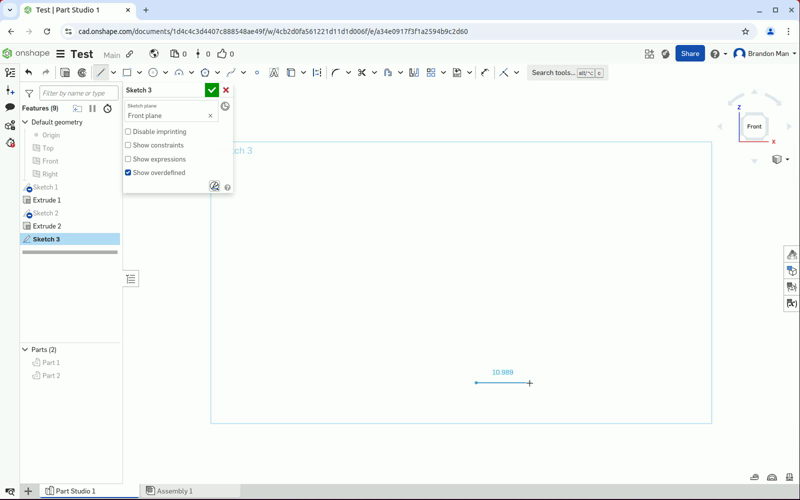
key_down(shift)
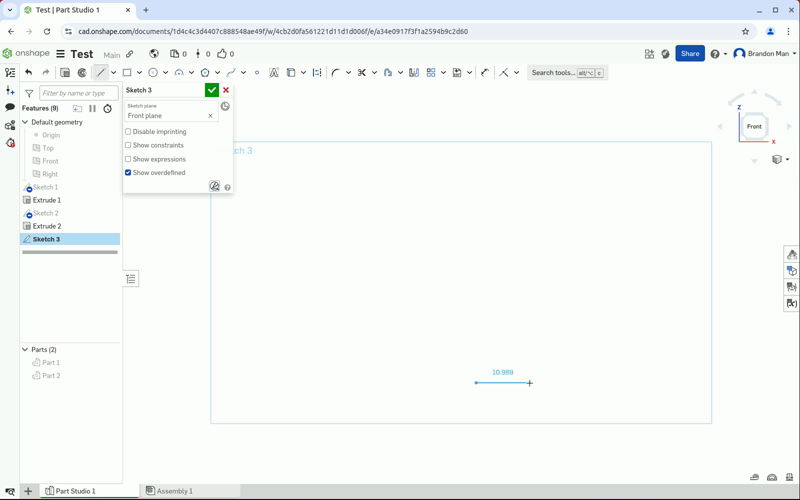
mouse_move(559, 382)
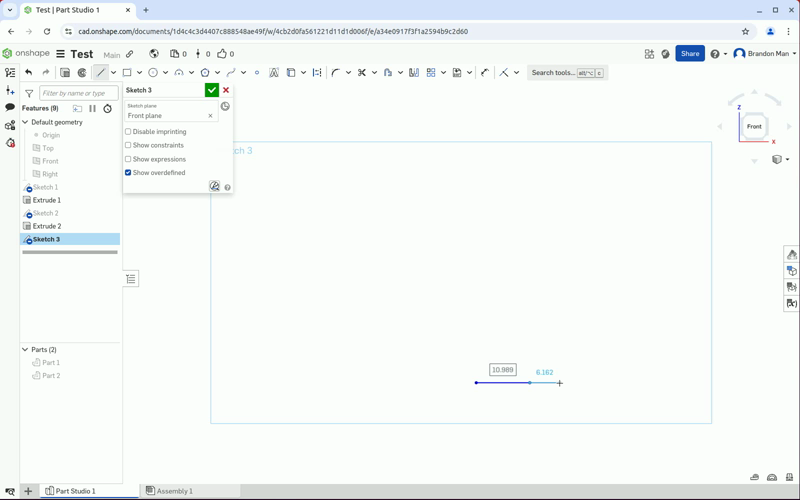
mouse_move(529, 329)
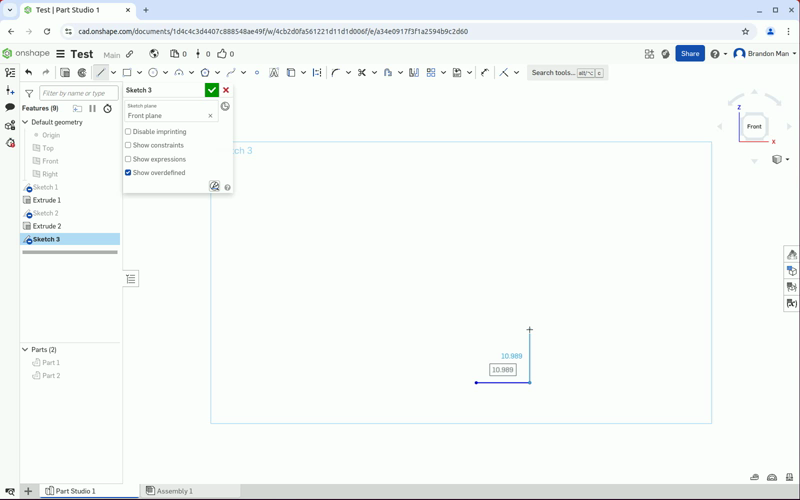
click(529, 329)
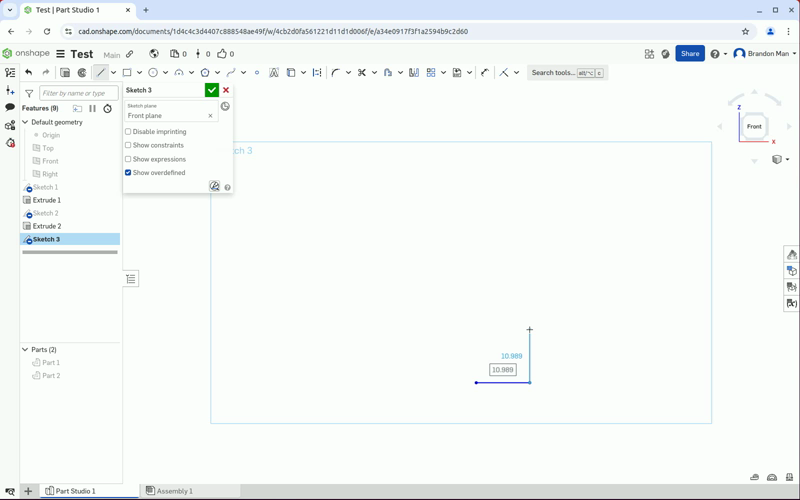
key_up(shift)
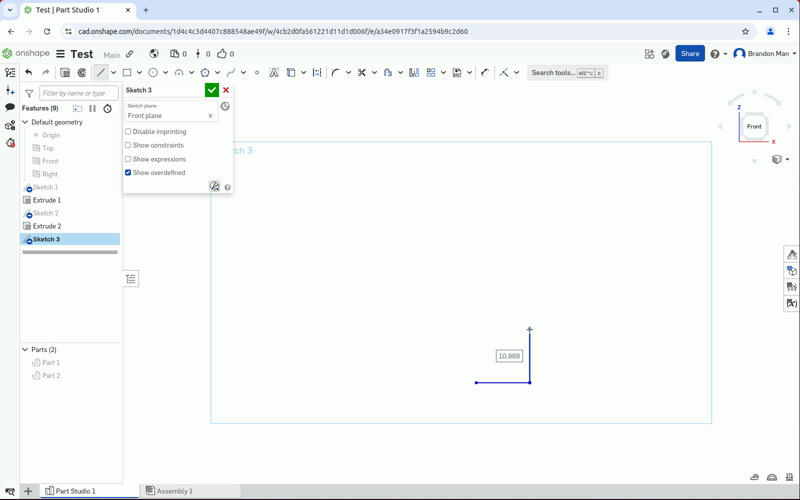
key_down(shift)
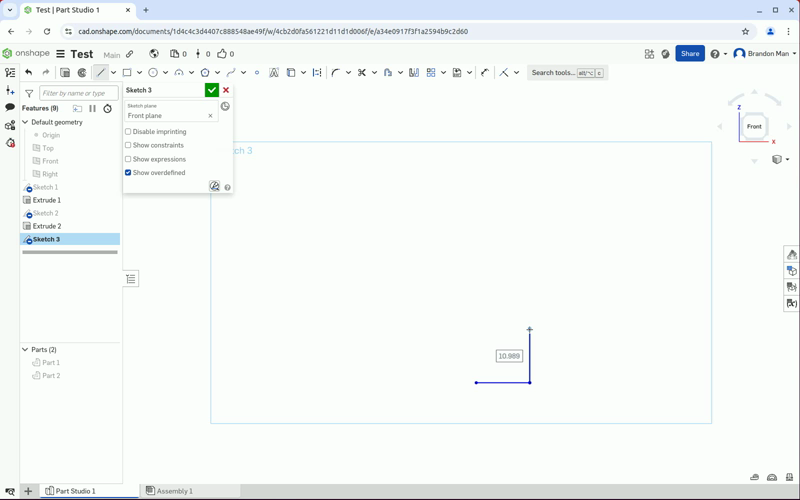
mouse_move(559, 329)
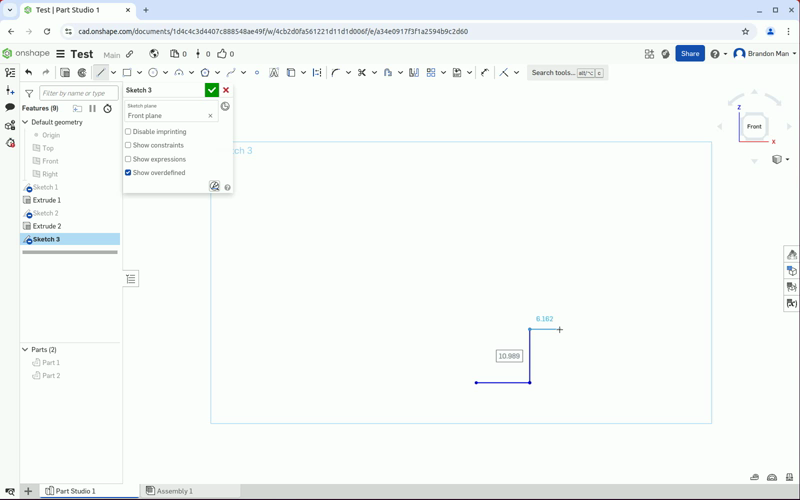
mouse_move(476, 329)
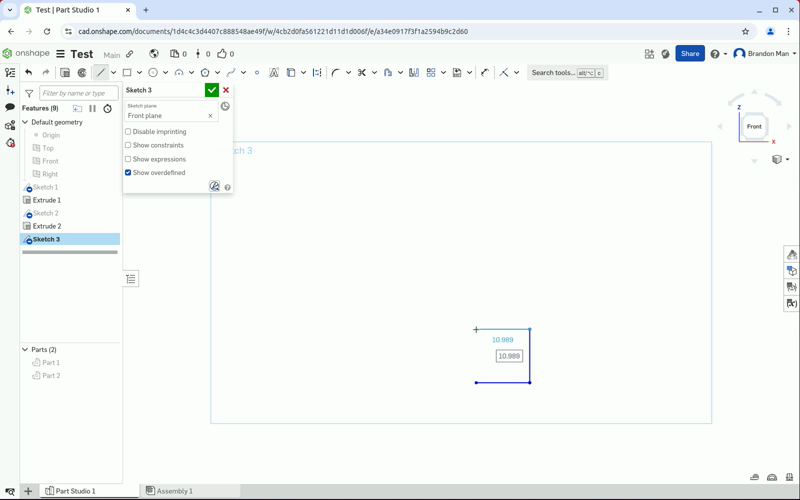
click(476, 329)
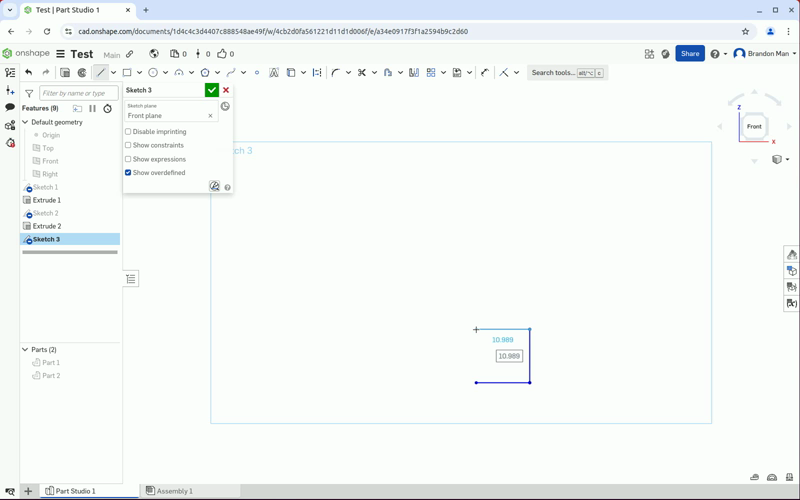
key_up(shift)
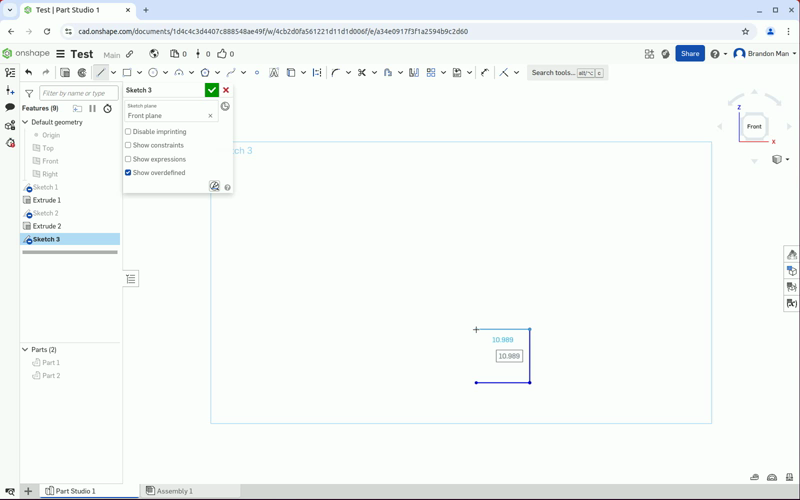
mouse_move(506, 329)
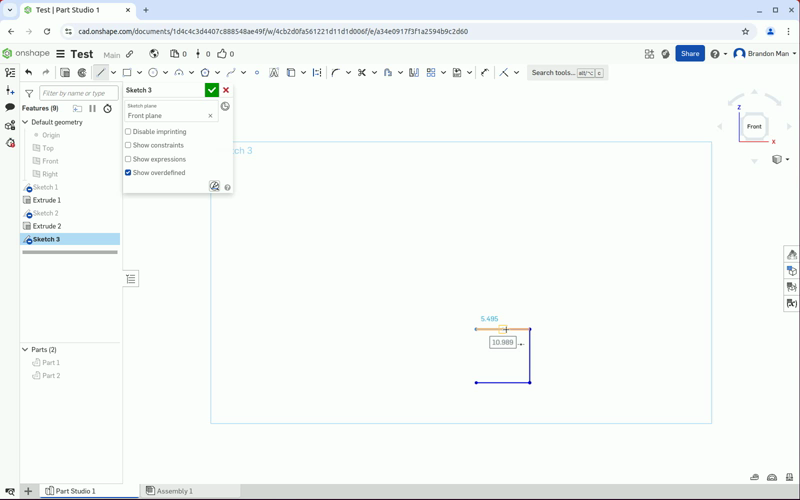
key_down(shift)
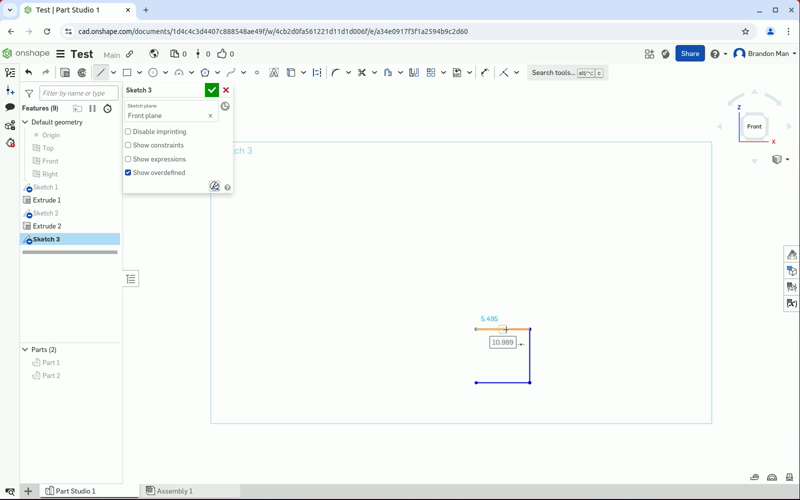
mouse_move(476, 382)
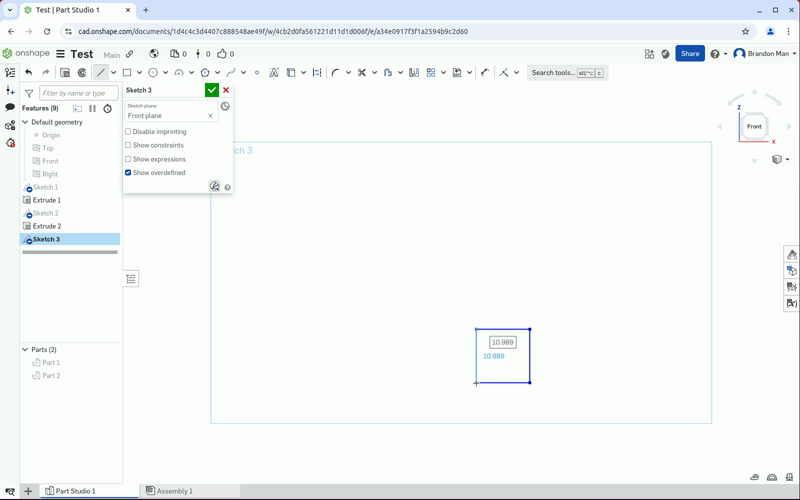
key_up(shift)
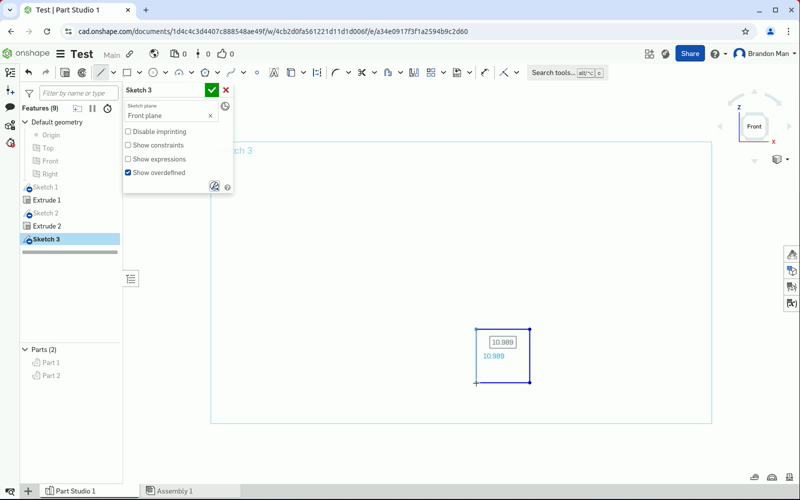
click(476, 382)
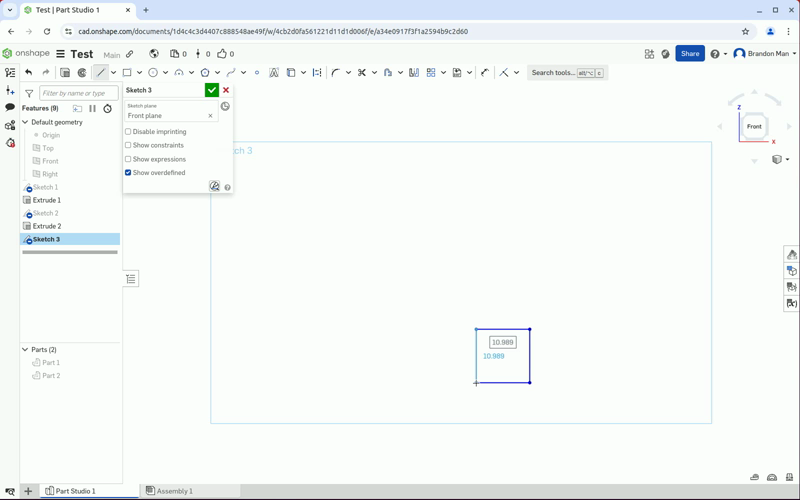
key(esc)
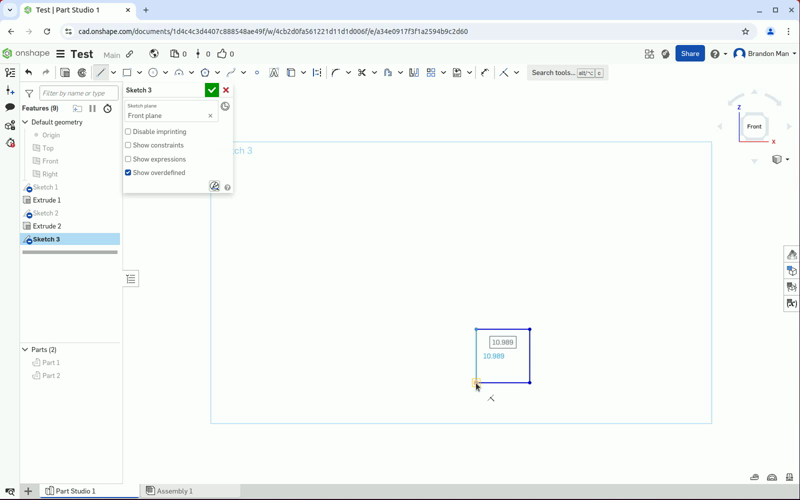
mouse_move(516, 379)
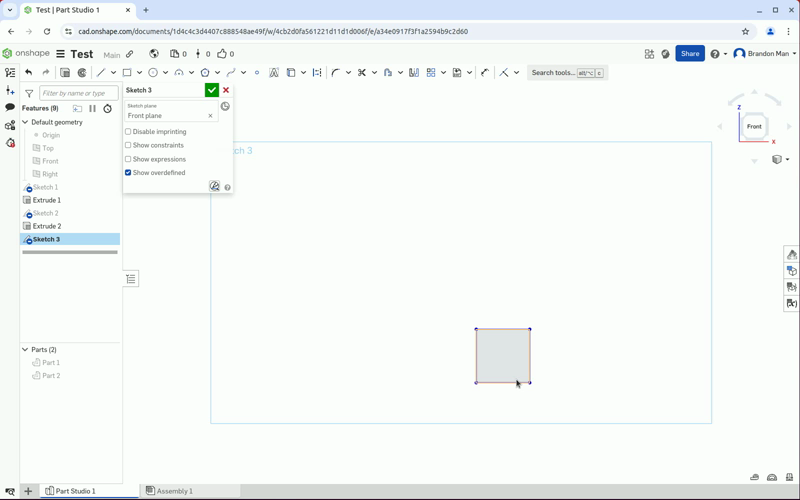
click(516, 379)
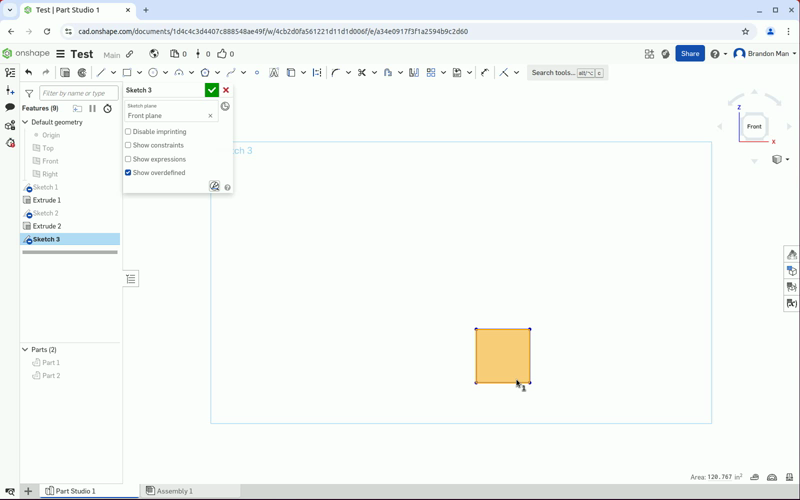
mouse_move(73, 352)
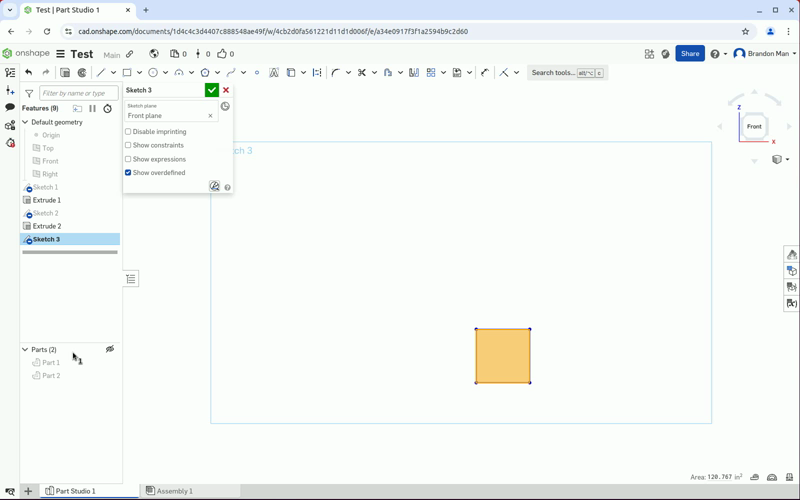
key(shift+y)
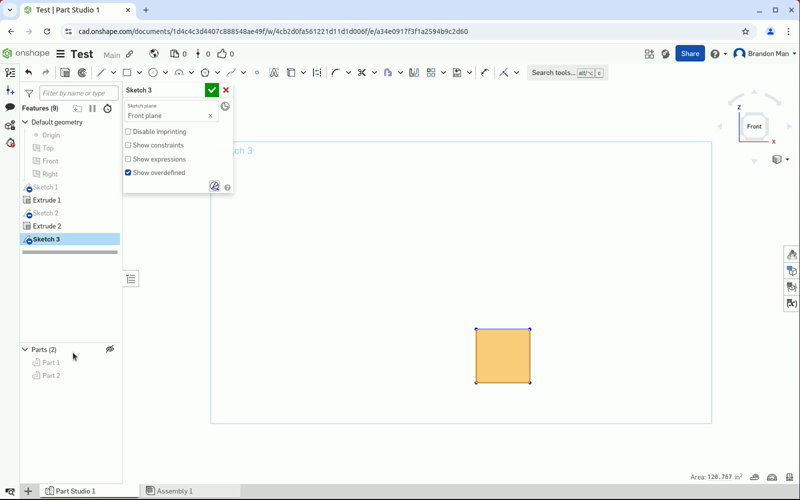
key(shift+e)
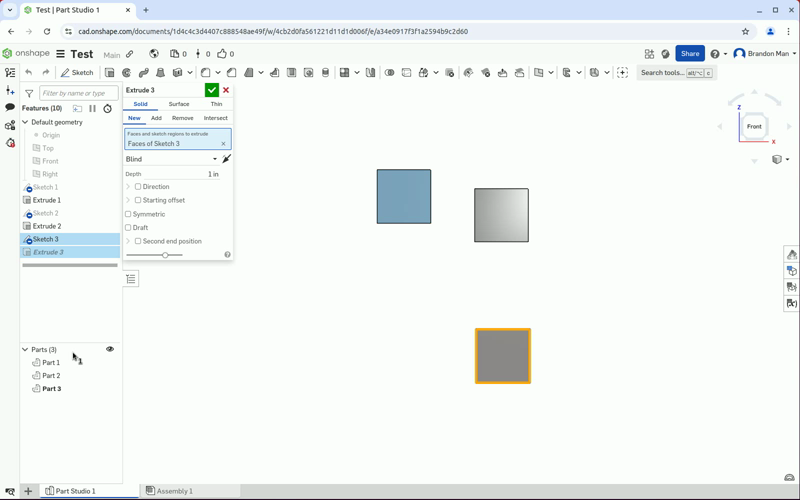
mouse_move(143, 106)
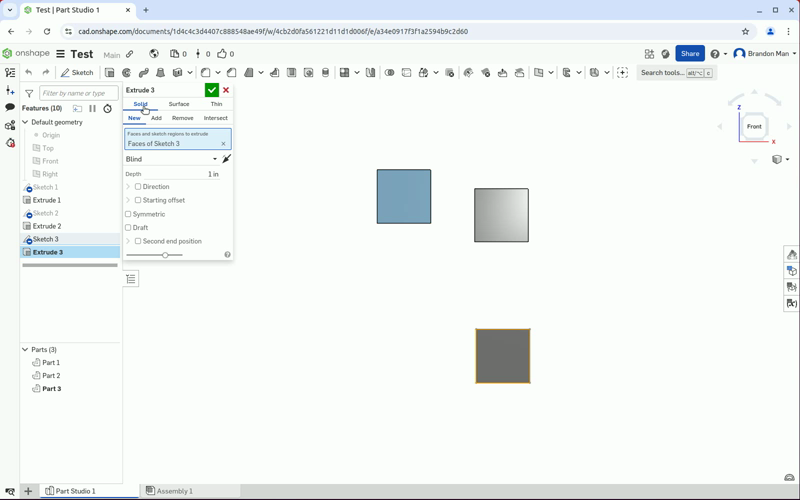
click(143, 106)
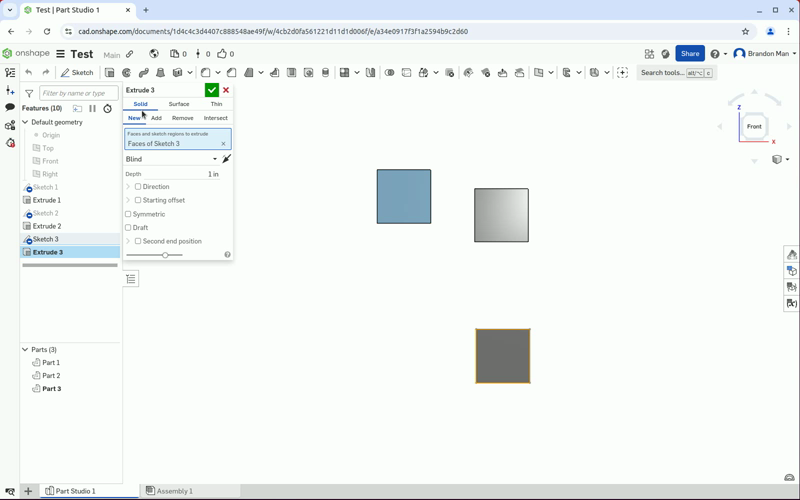
mouse_move(137, 120)
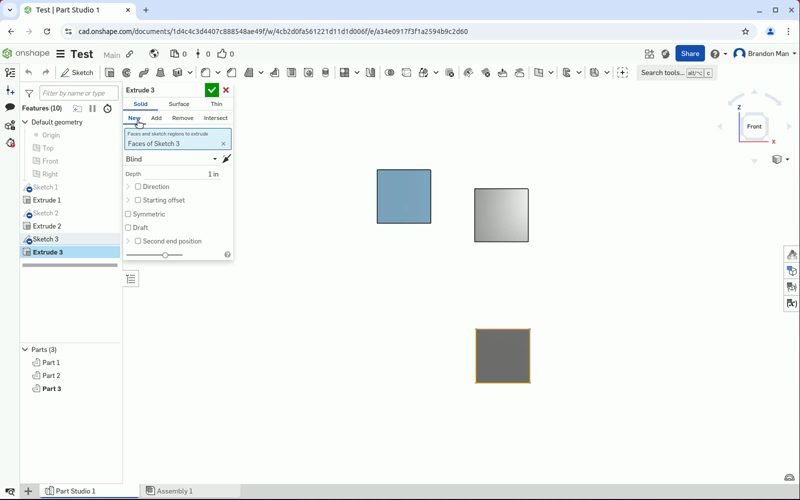
click(137, 120)
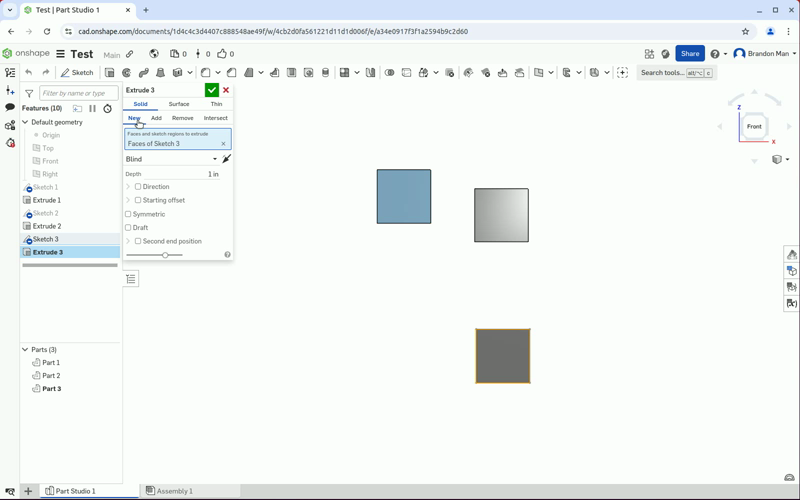
key(tab, 4)
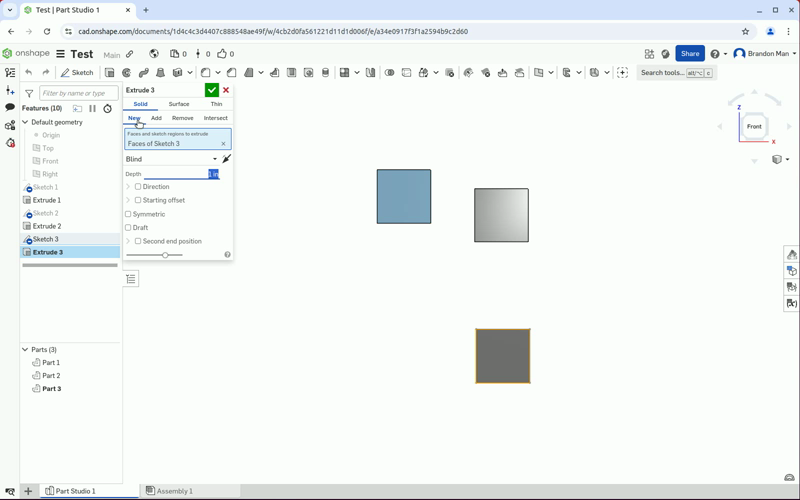
text(10.832)
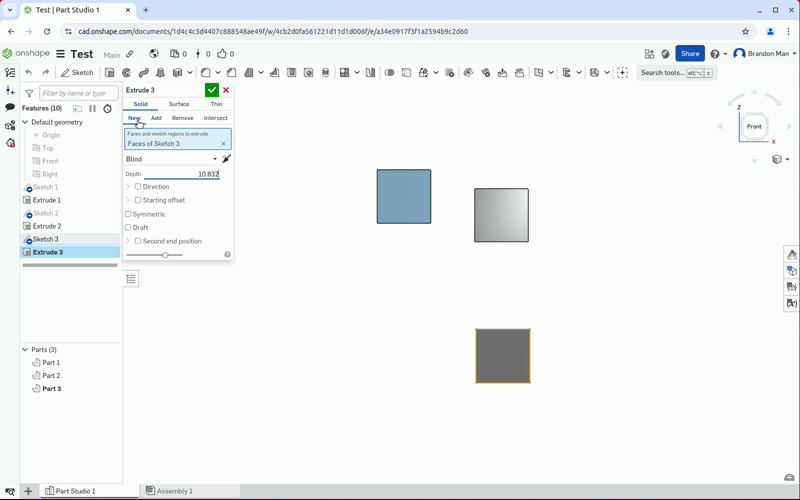
key(enter)
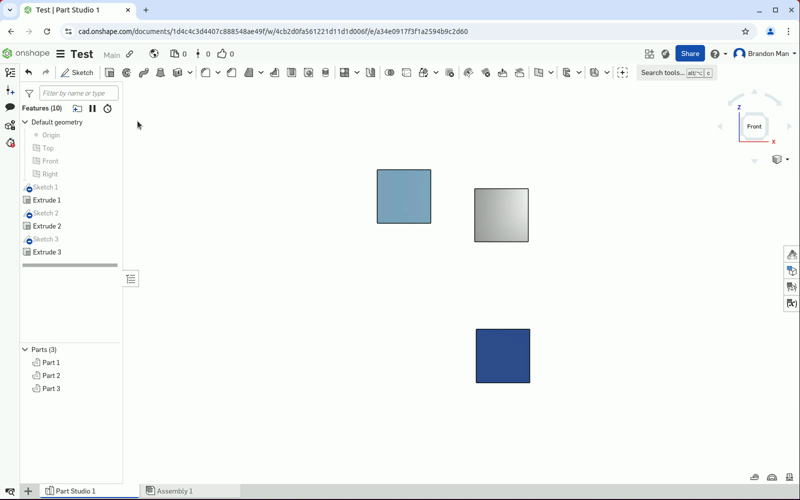
key(shift+h)
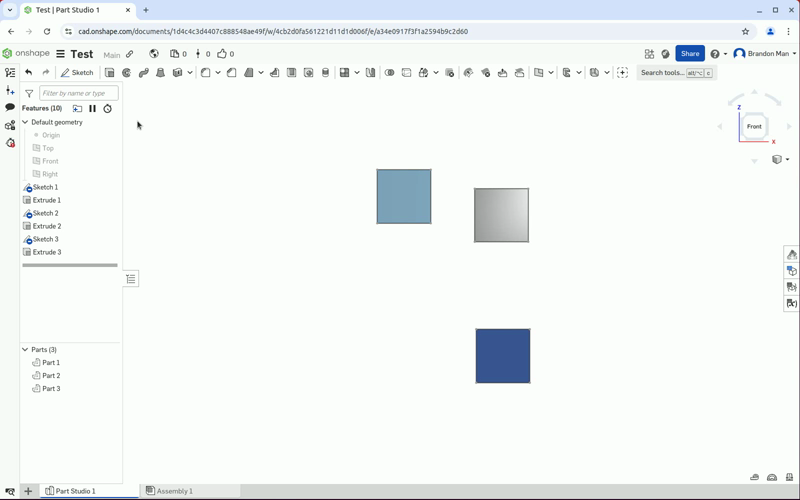
key(shift+h)
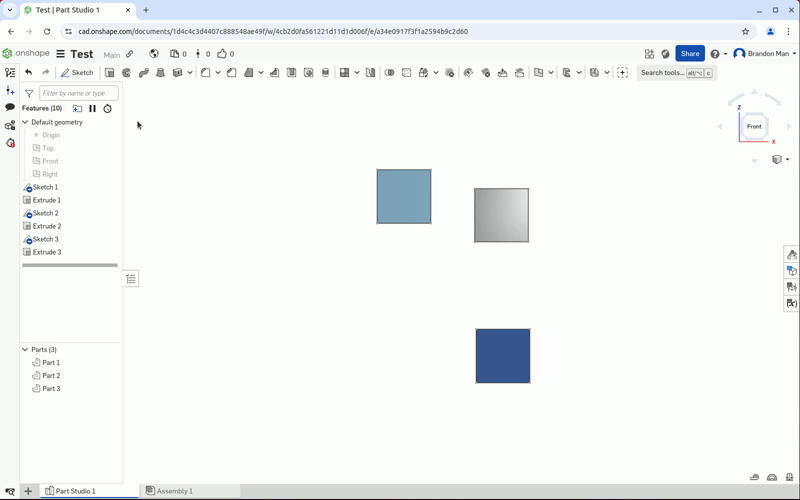
key(shift+7)
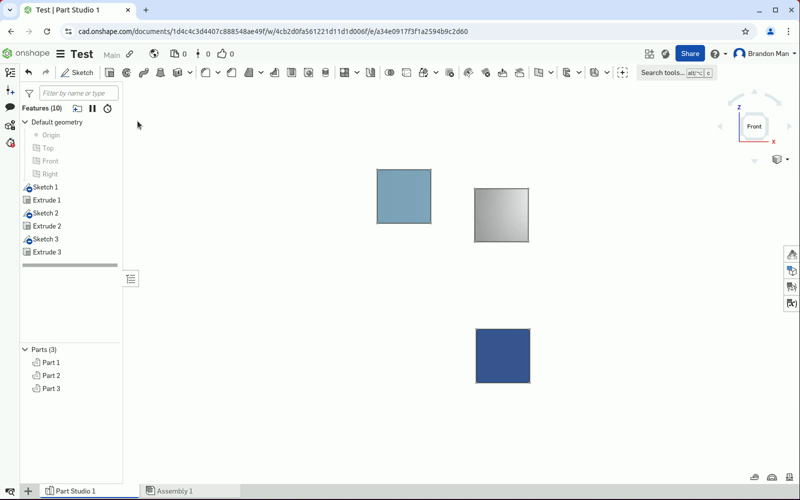
key(left, 2)
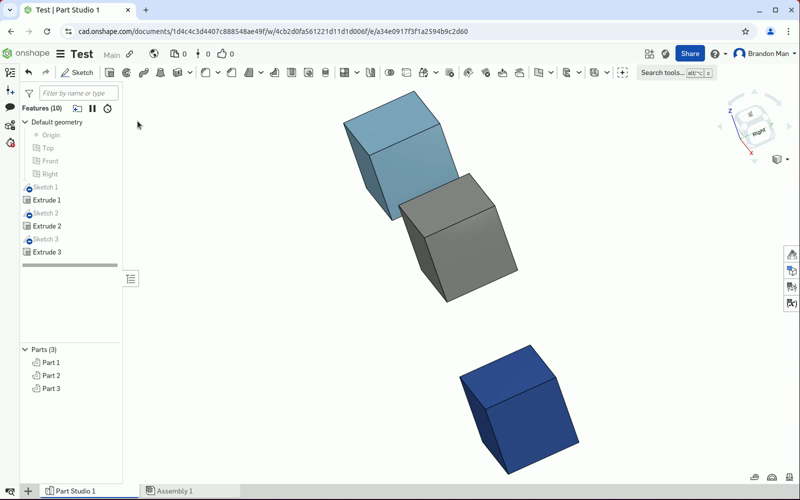
key(down, 2)
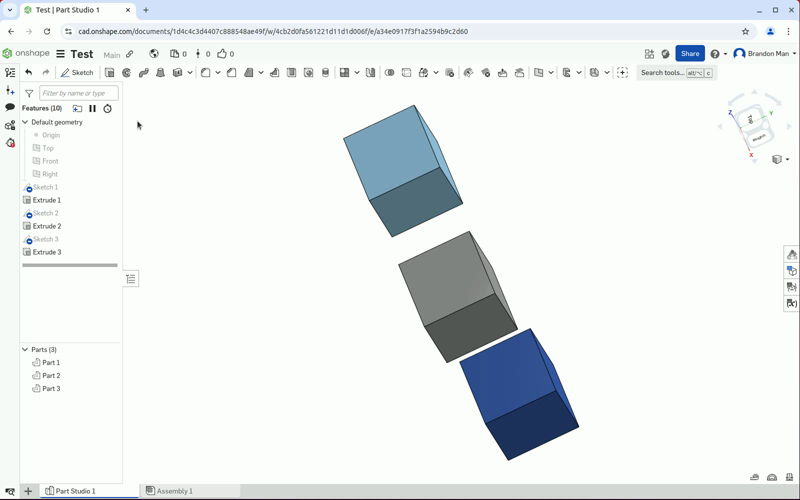
key(up, 2)
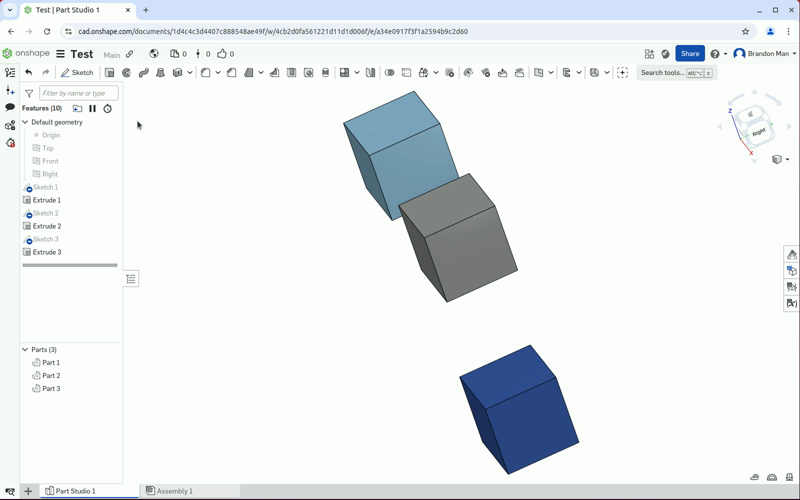
key(right, 2)
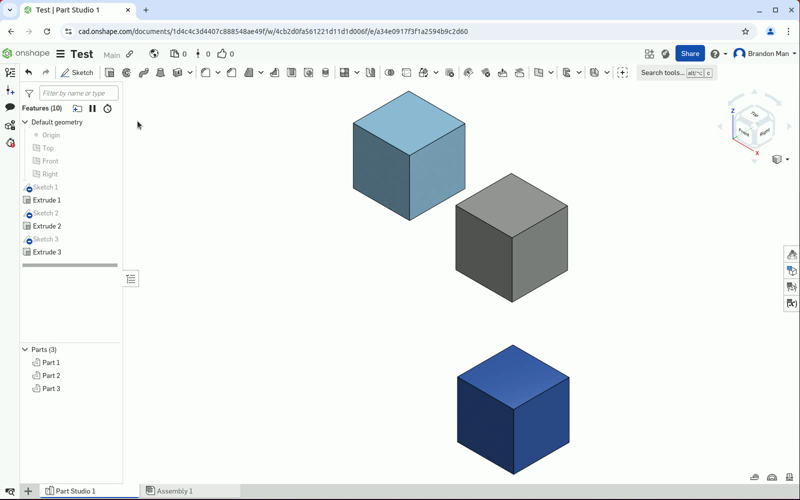
mouse_move(73, 189)
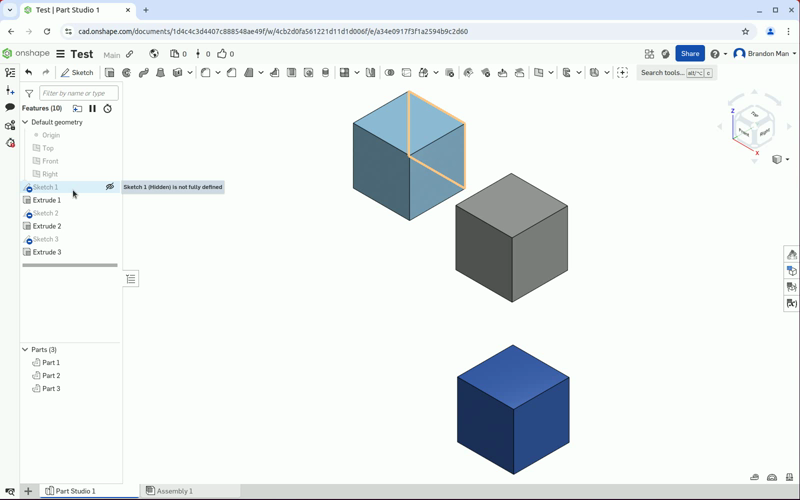
click(73, 189)